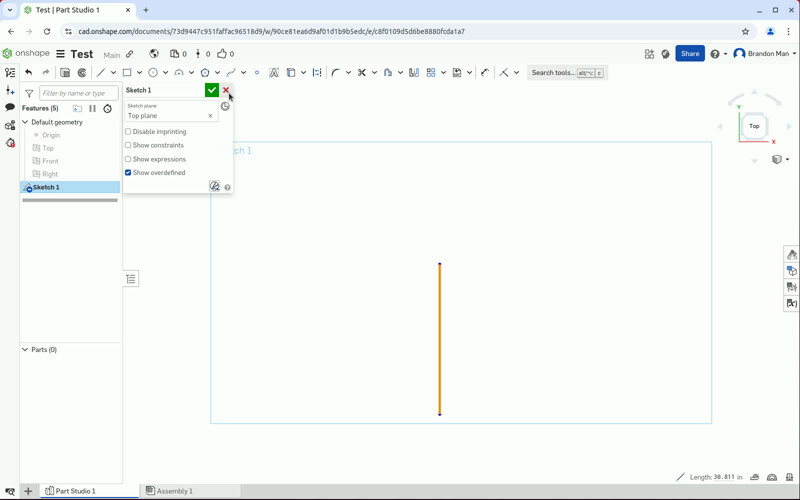
key(shift+h)
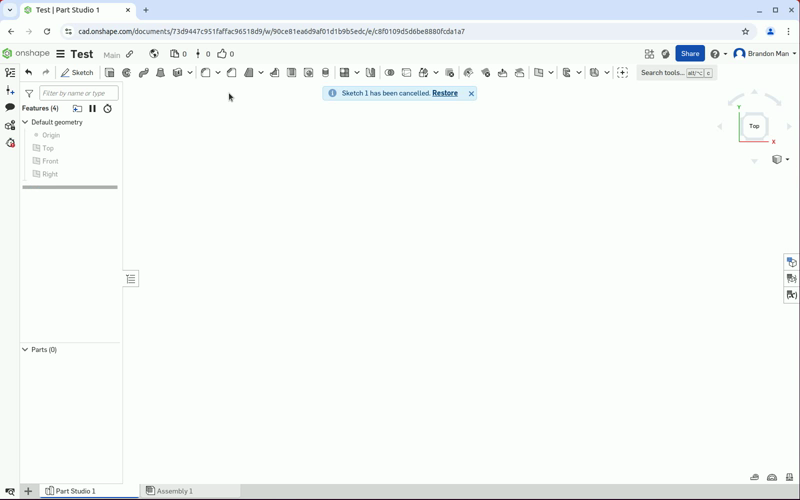
mouse_move(73, 352)
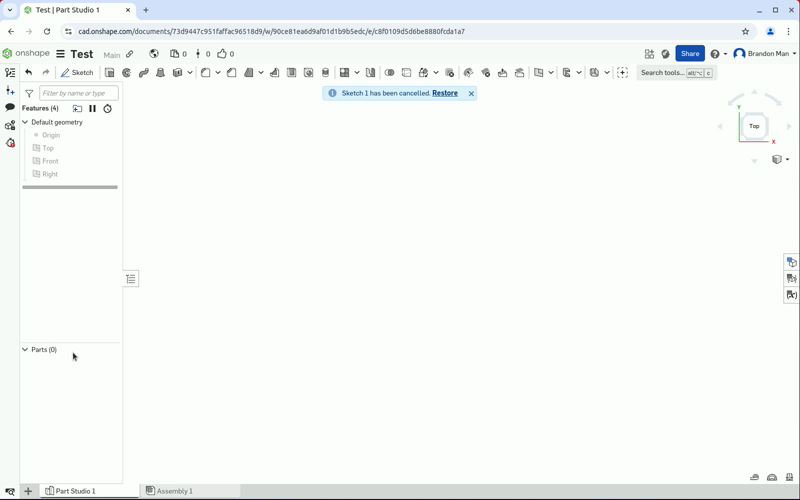
key(y)
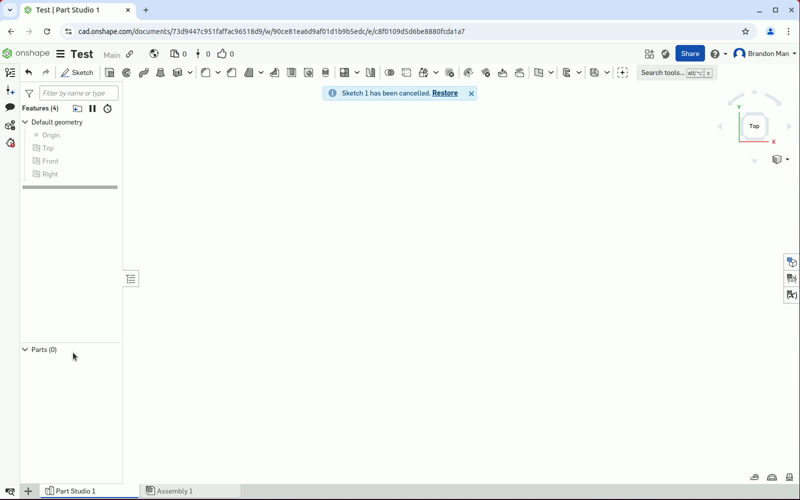
key(shift+p)
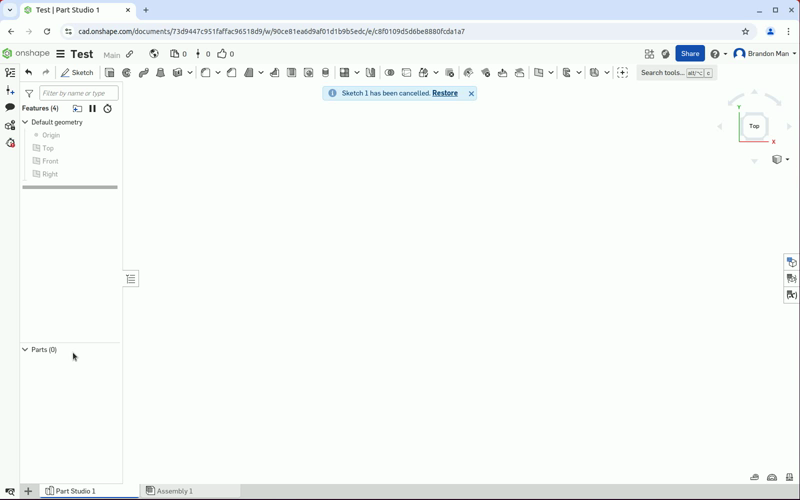
key(space)
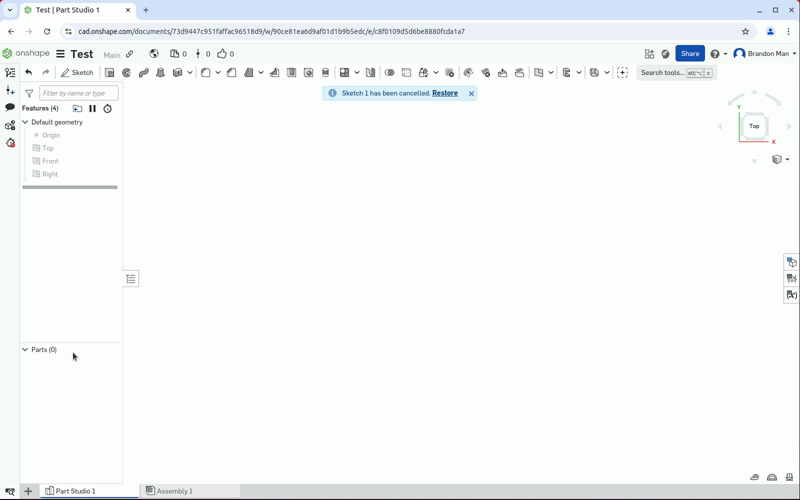
key_down(shift)
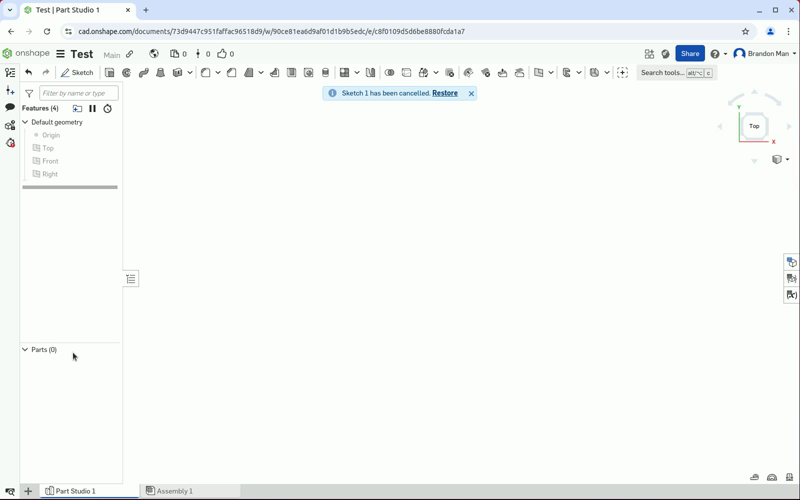
key(up)
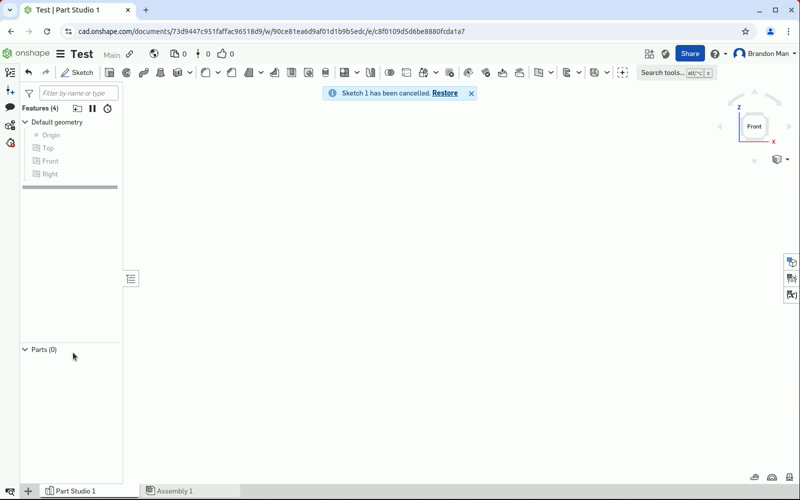
key_up(shift)
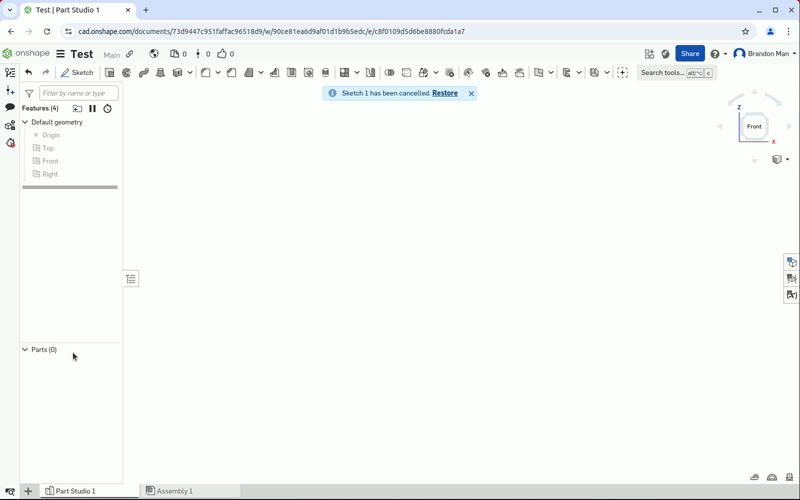
mouse_move(73, 352)
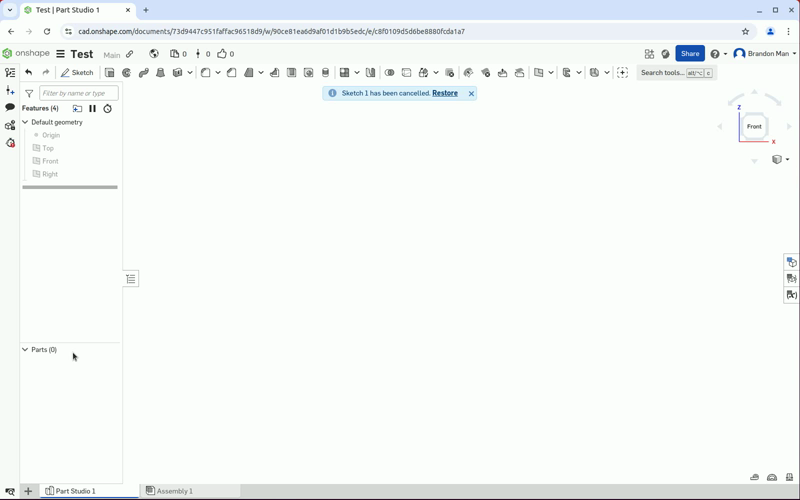
key(shift+y)
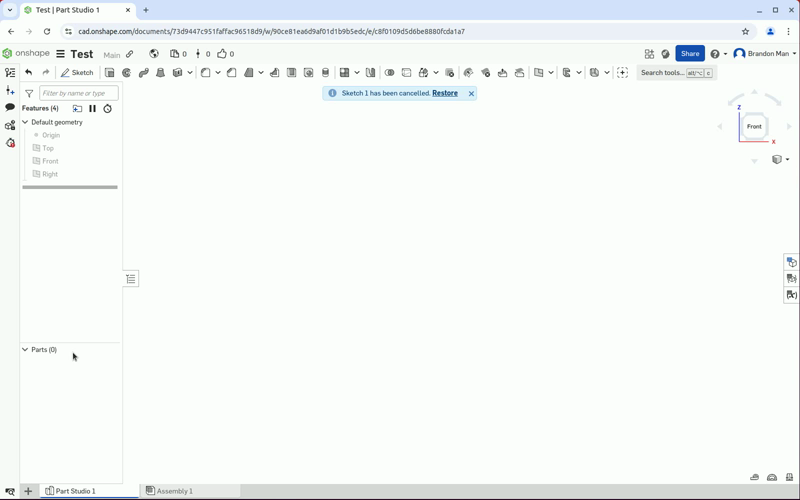
key(shift+s)
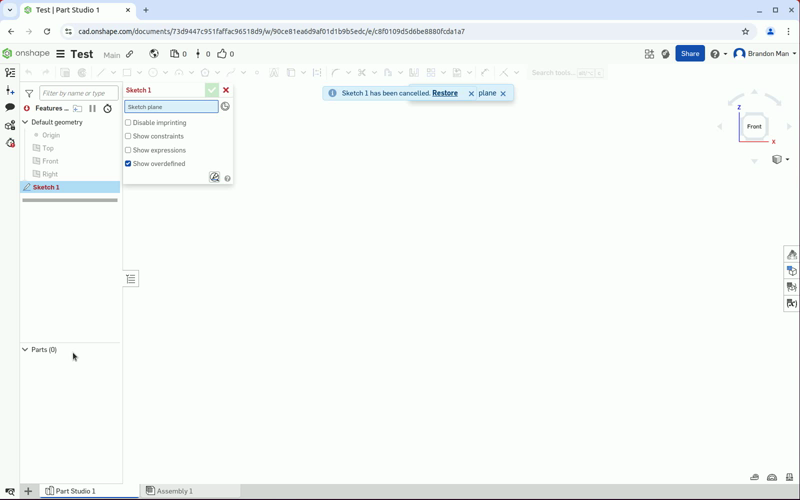
mouse_move(73, 163)
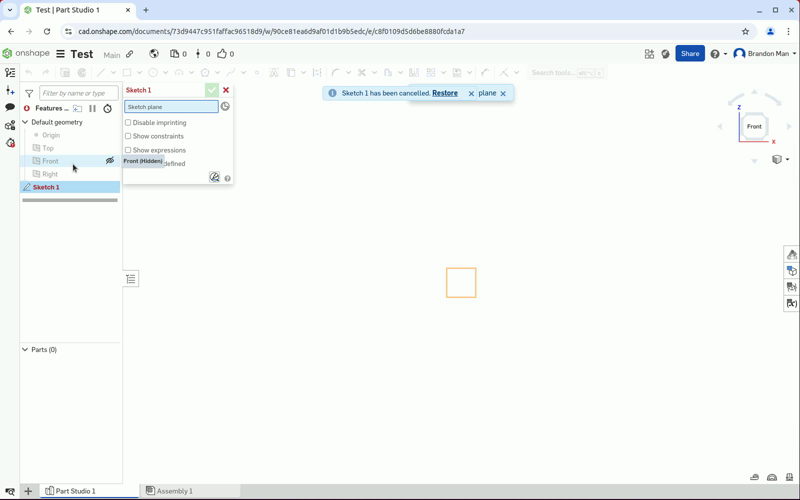
click(73, 163)
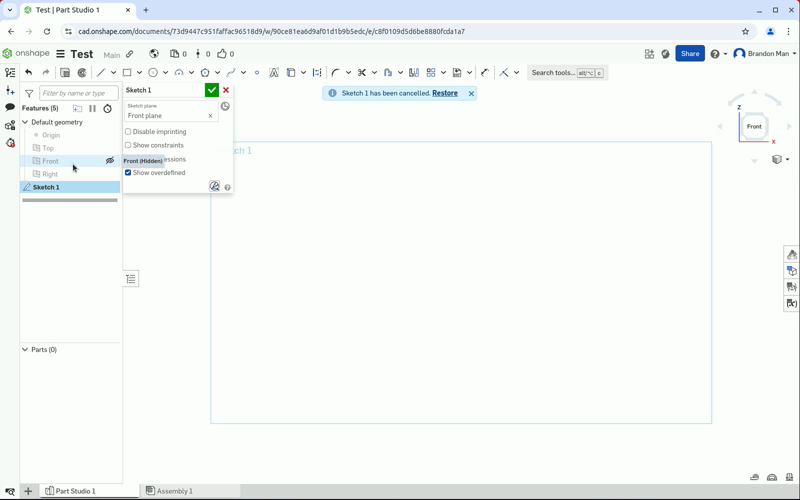
mouse_move(73, 352)
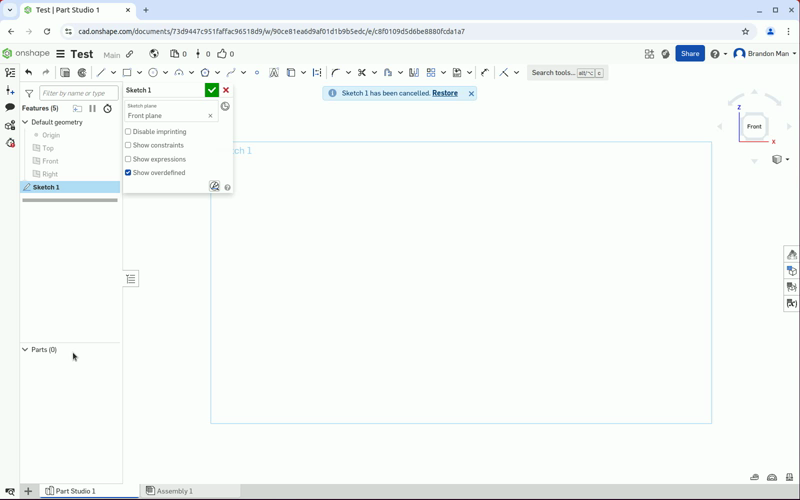
key(y)
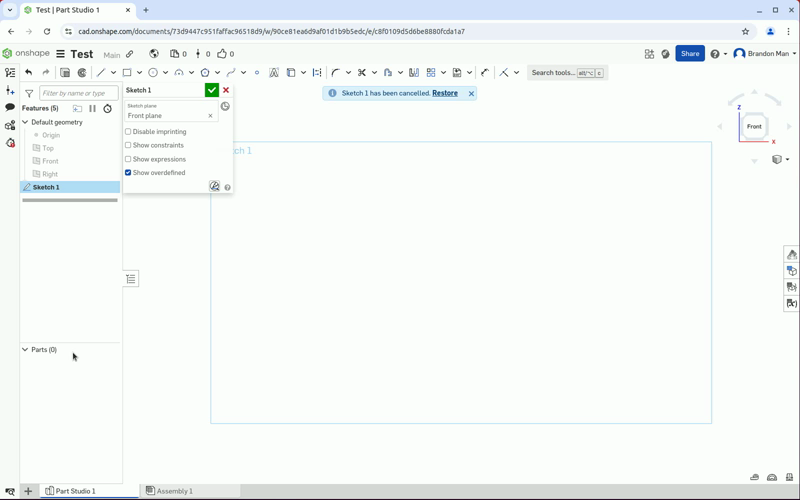
key(c)
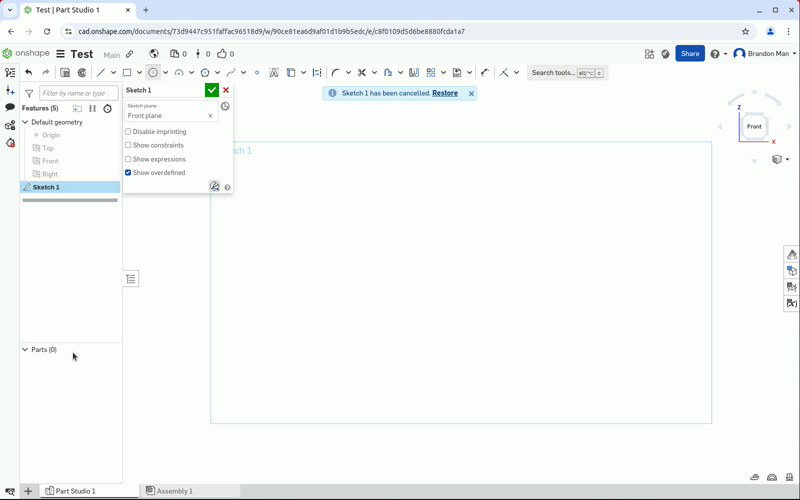
key_down(shift)
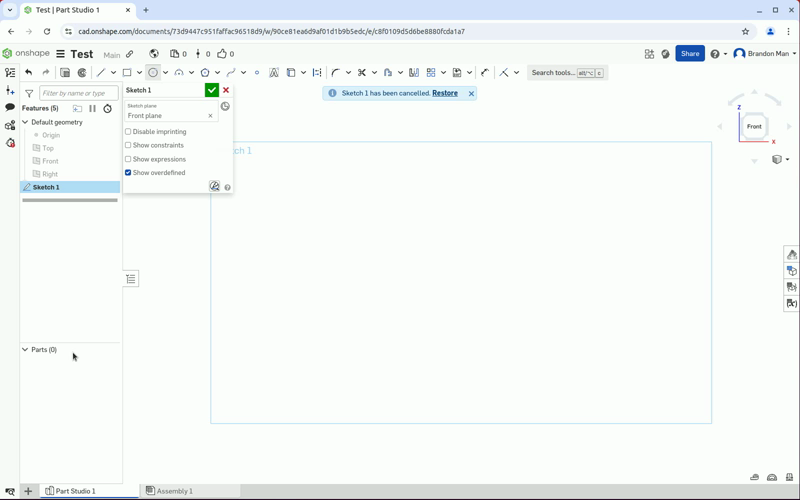
mouse_move(461, 282)
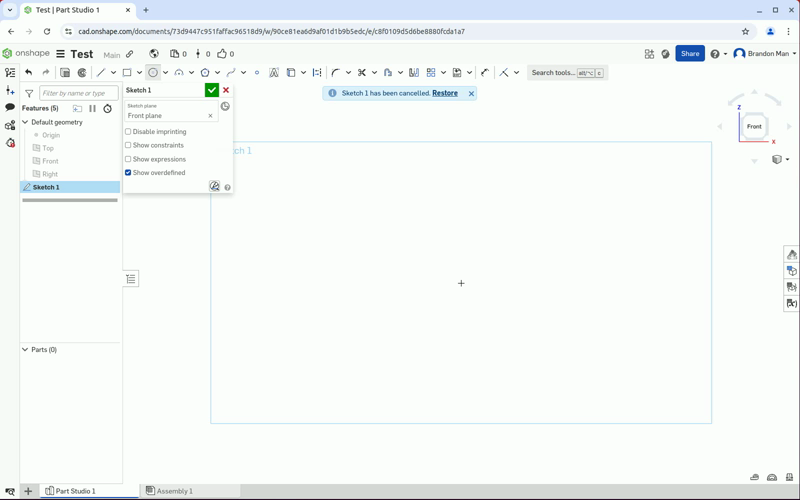
click(461, 282)
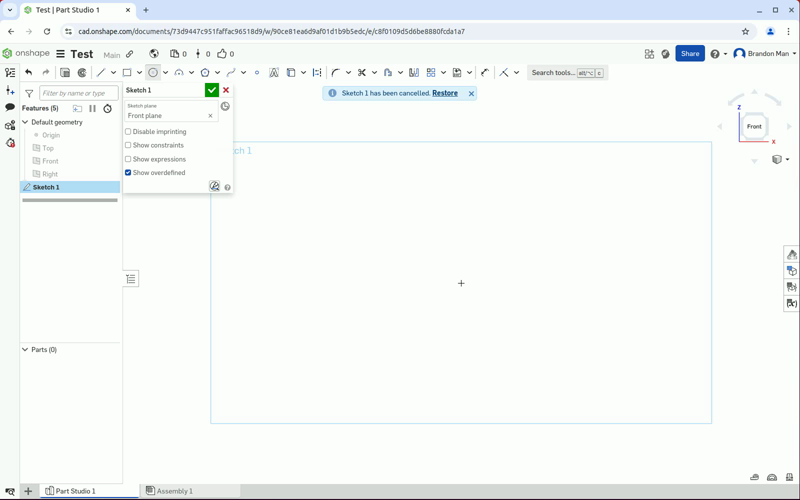
key_up(shift)
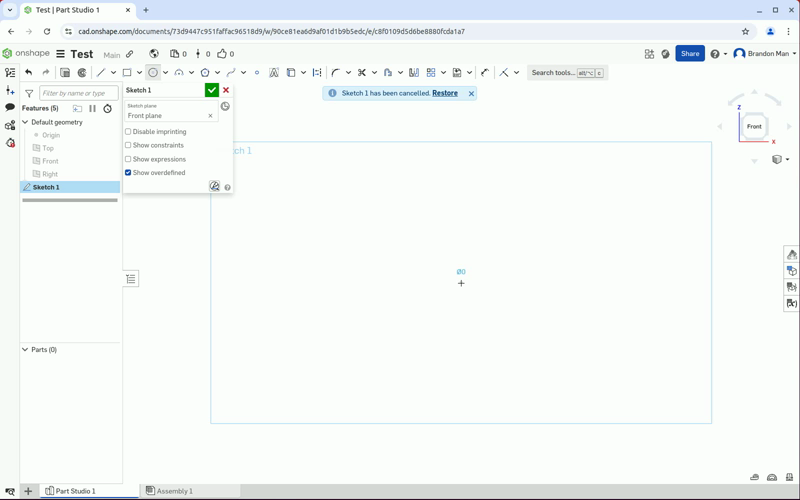
mouse_move(574, 282)
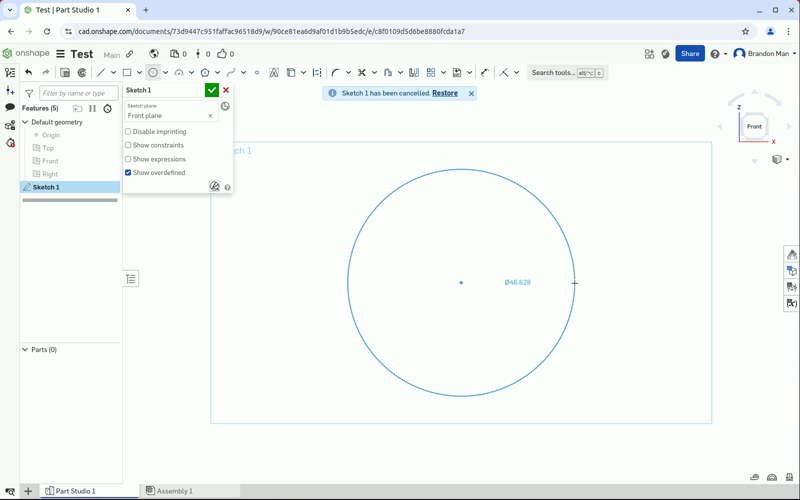
click(574, 282)
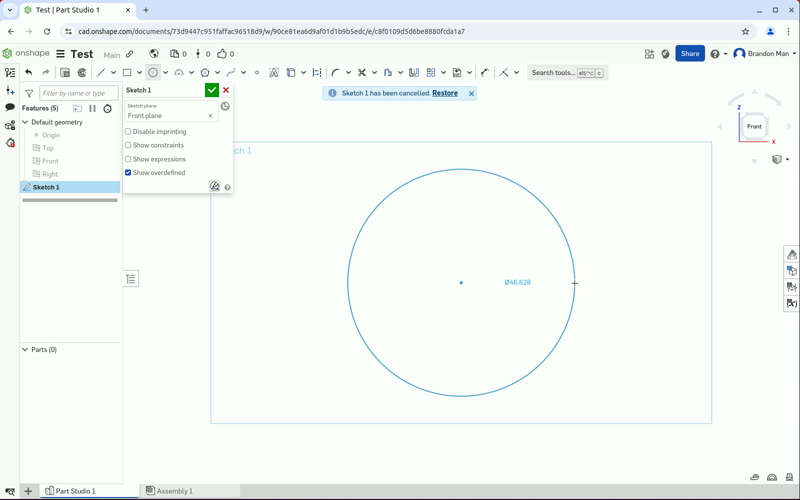
key(esc)
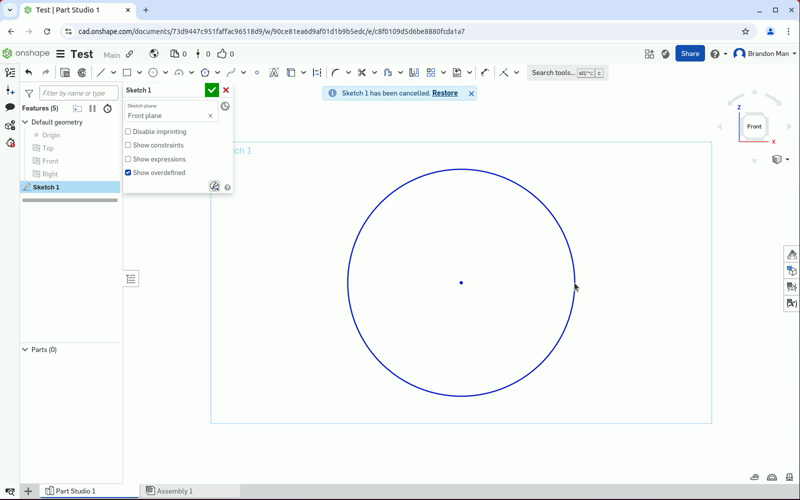
mouse_move(482, 294)
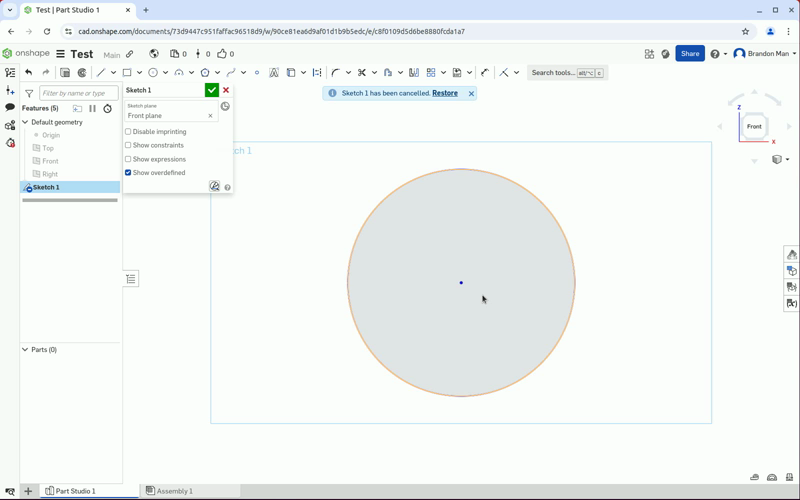
click(482, 294)
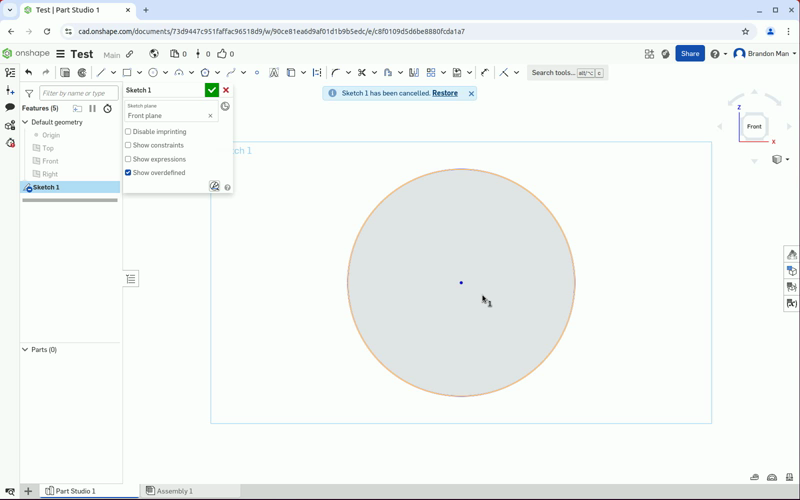
mouse_move(73, 352)
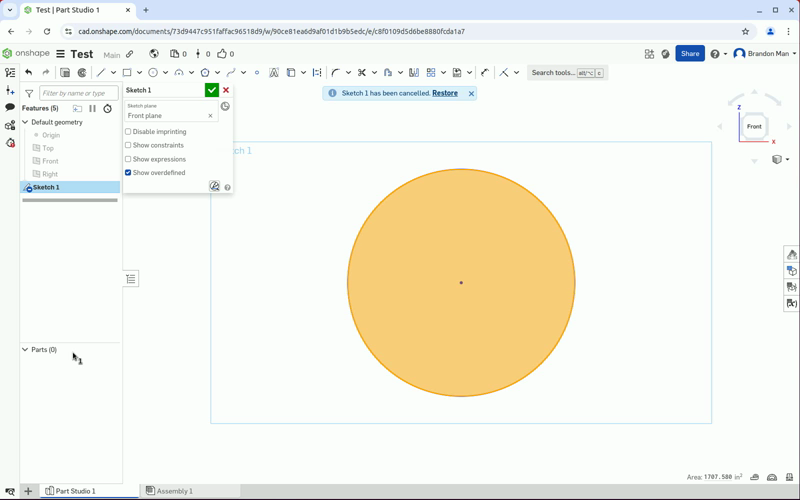
key(shift+y)
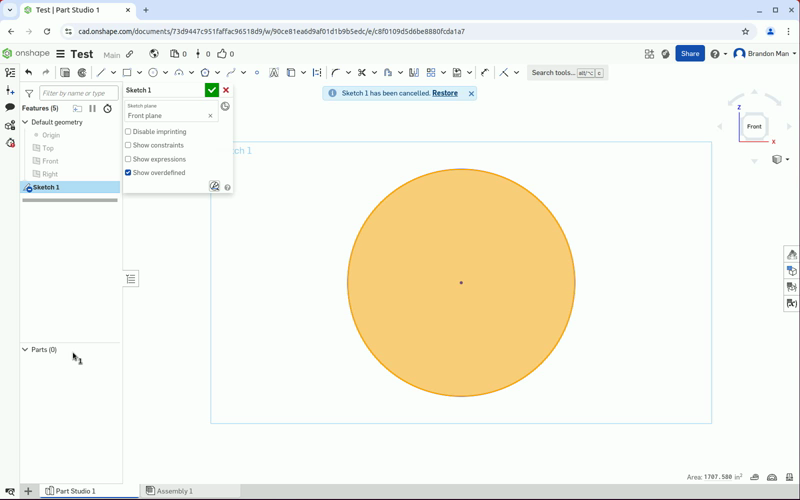
key(shift+e)
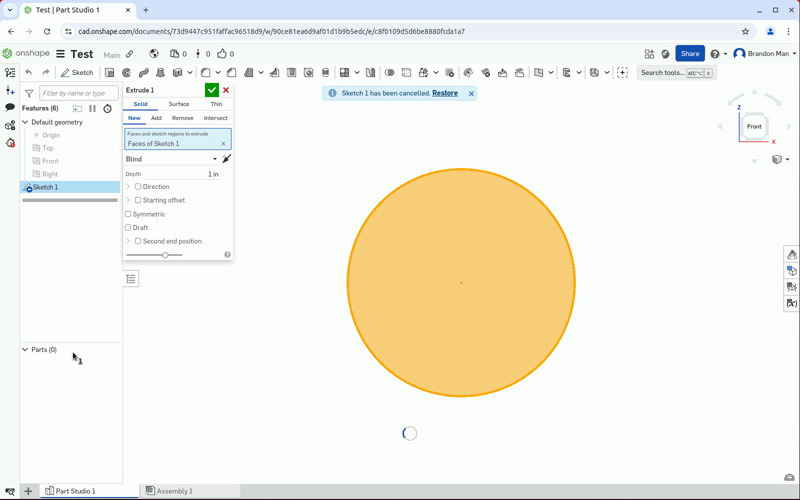
mouse_move(143, 106)
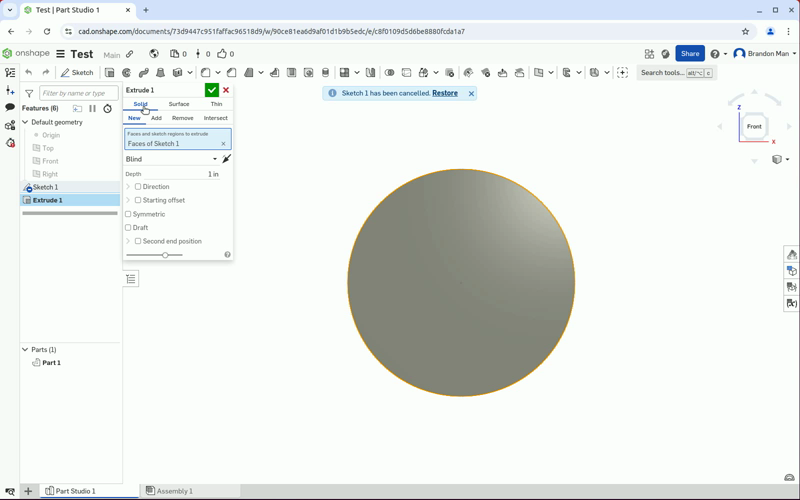
click(143, 106)
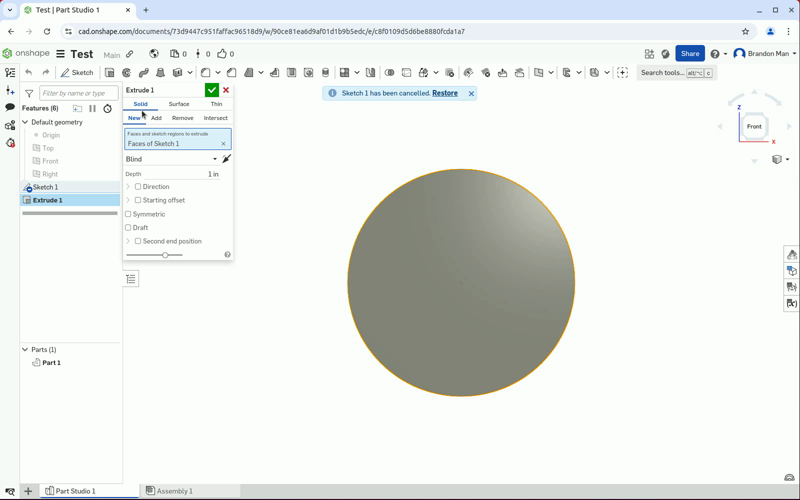
mouse_move(137, 120)
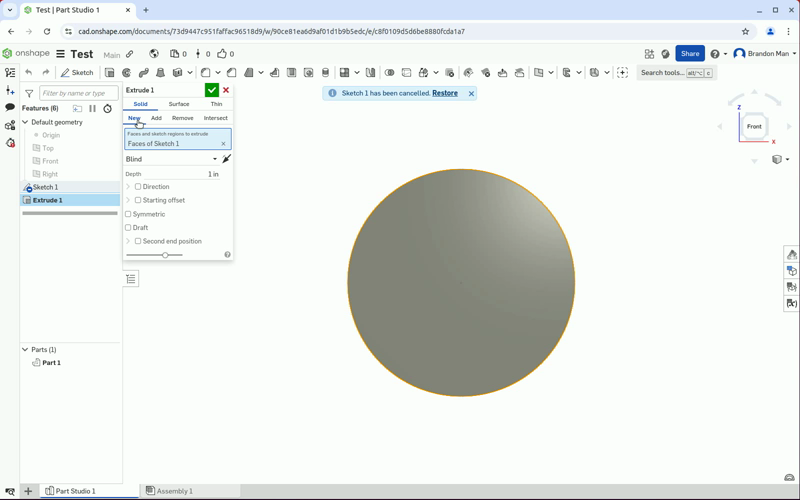
click(137, 120)
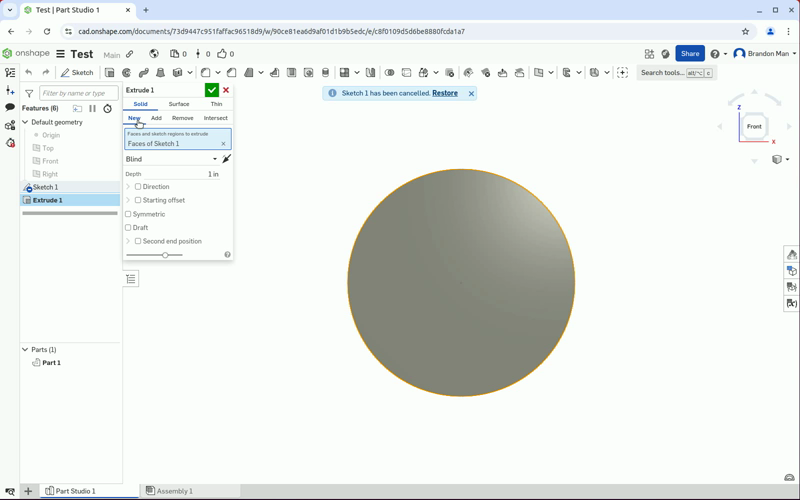
key(tab, 4)
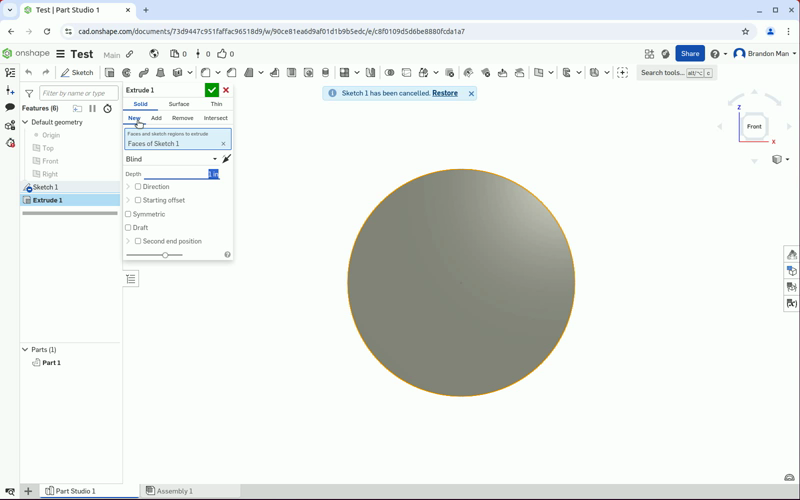
text(6.499)
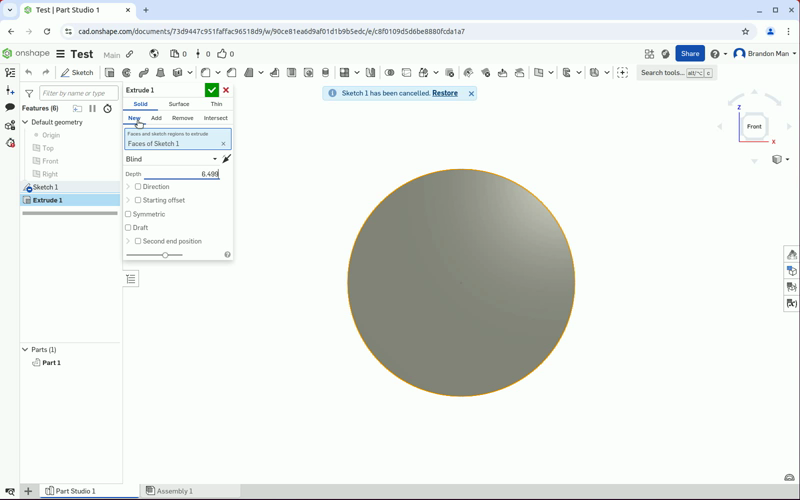
key(enter)
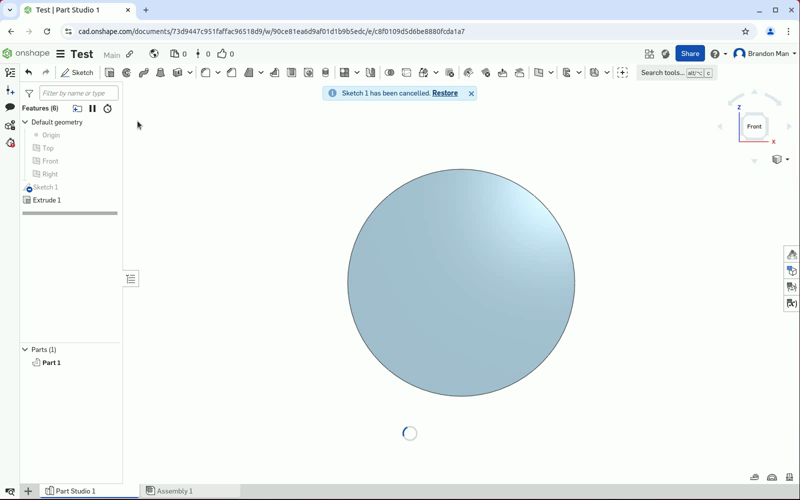
key(shift+h)
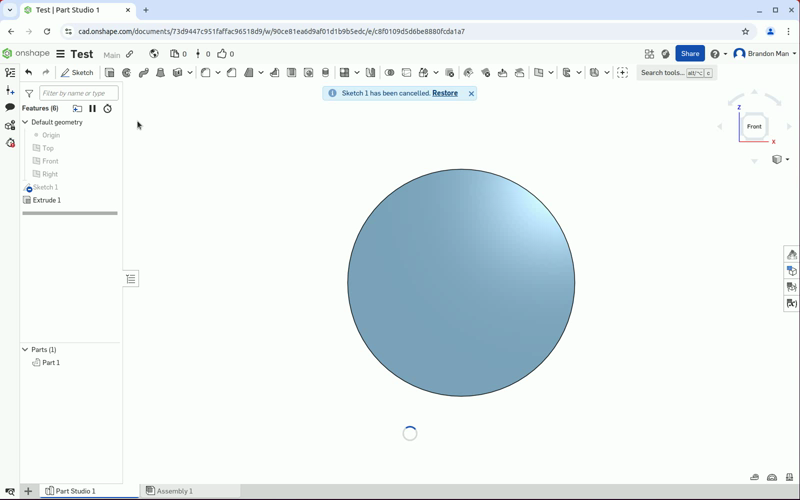
key(shift+h)
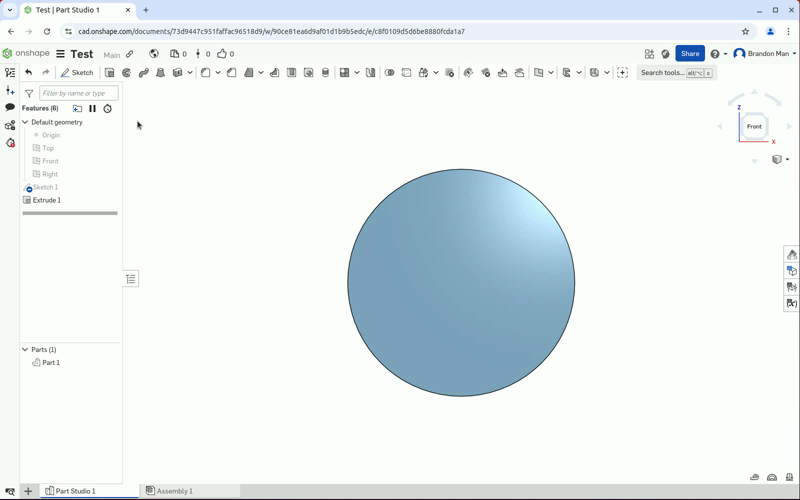
mouse_move(73, 189)
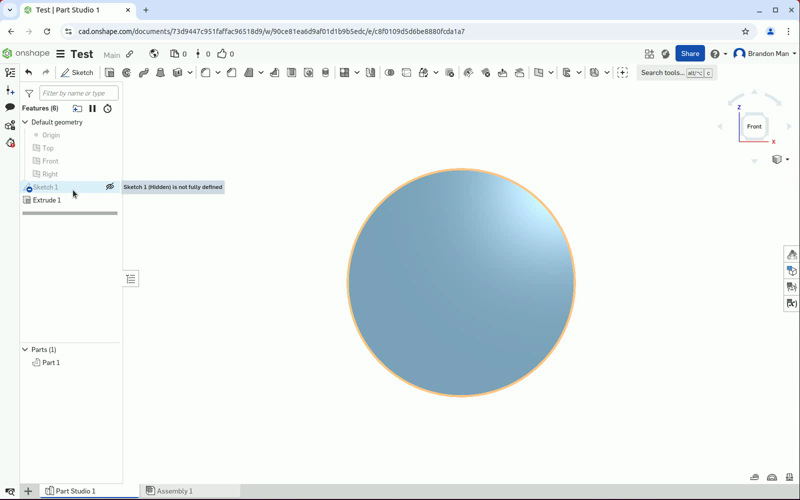
click(73, 189)
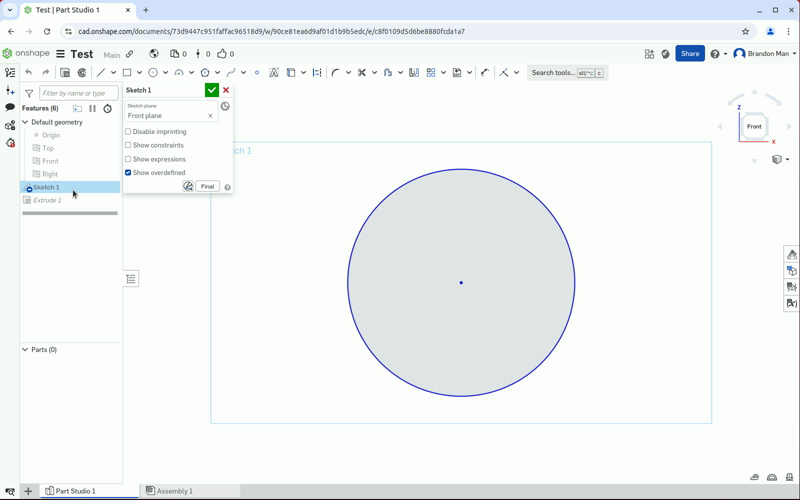
mouse_move(229, 92)
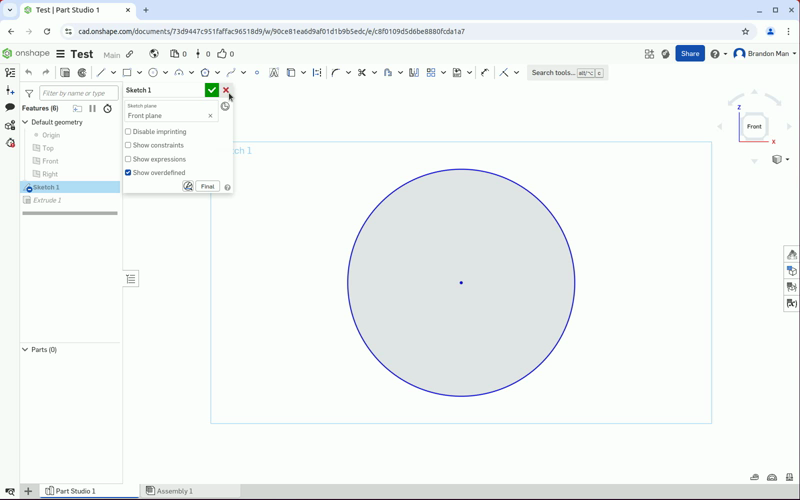
click(229, 92)
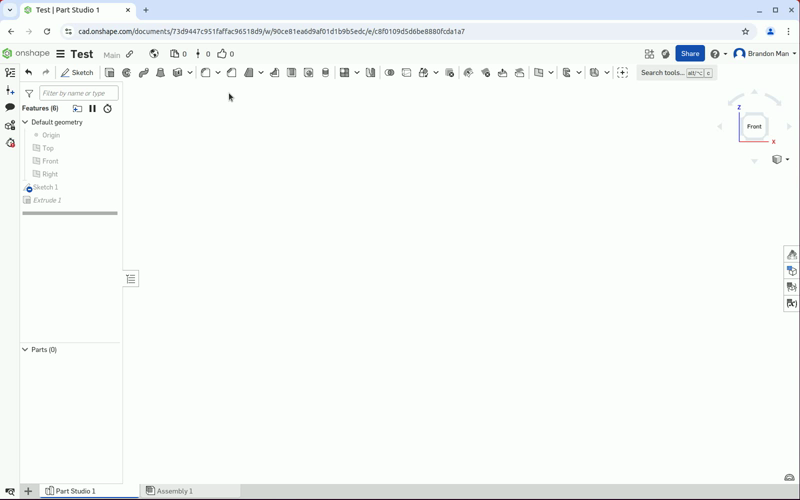
mouse_move(541, 75)
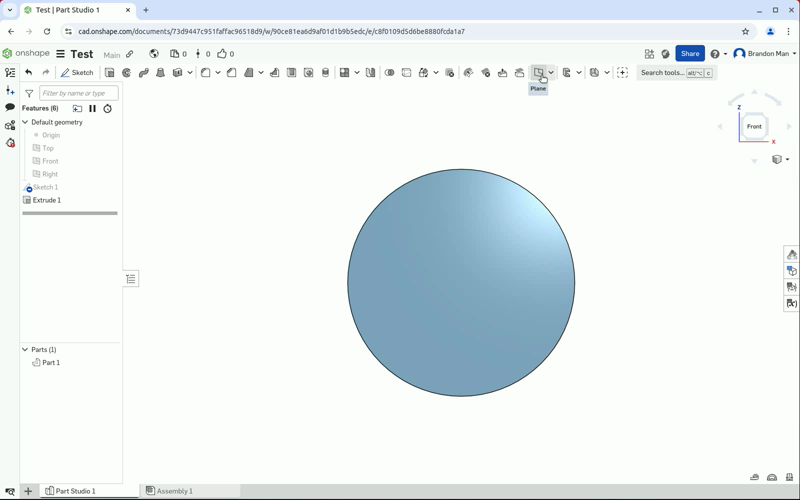
click(541, 75)
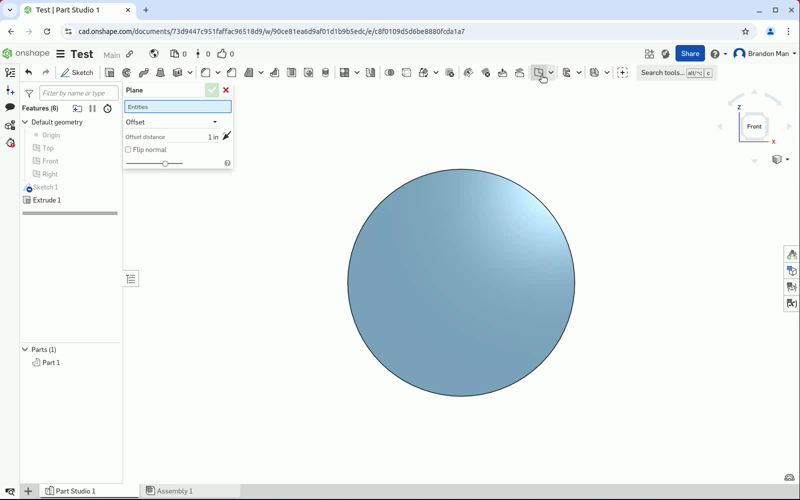
mouse_move(73, 163)
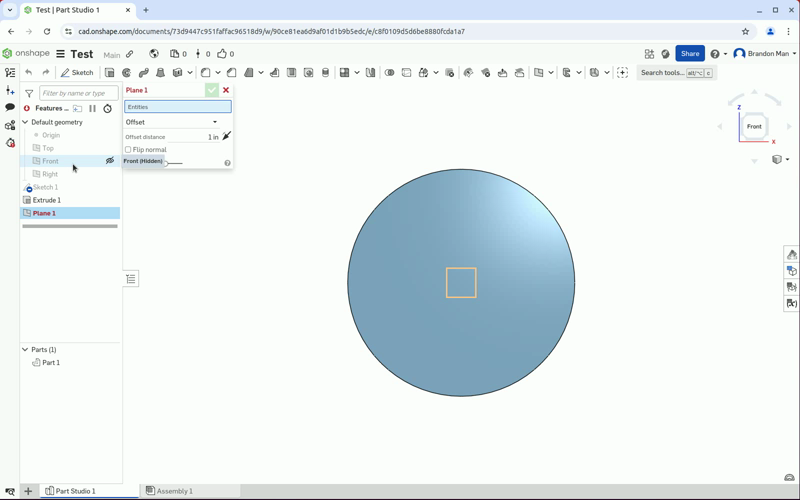
click(73, 163)
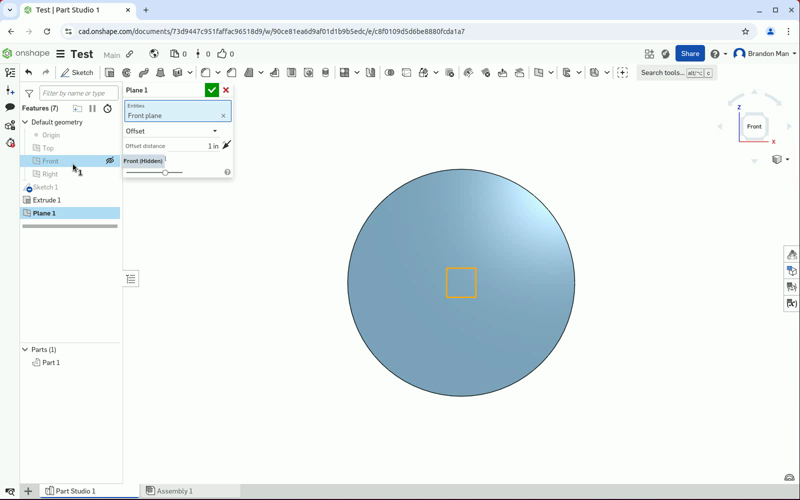
key(tab, 2)
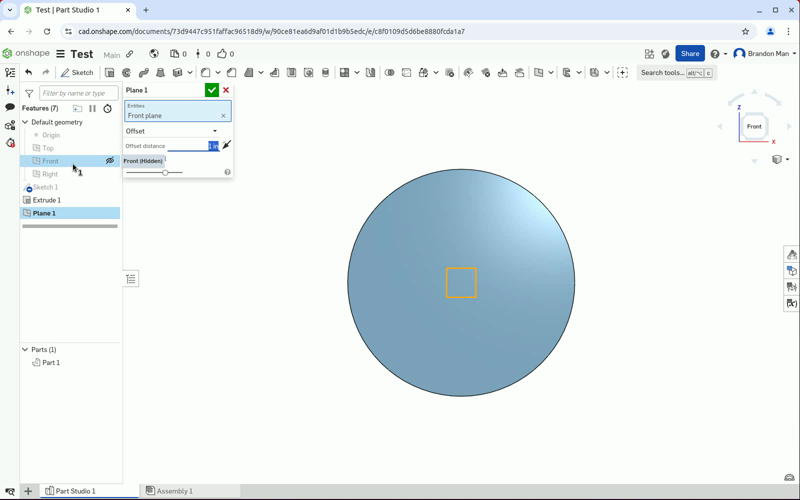
text(6.501)
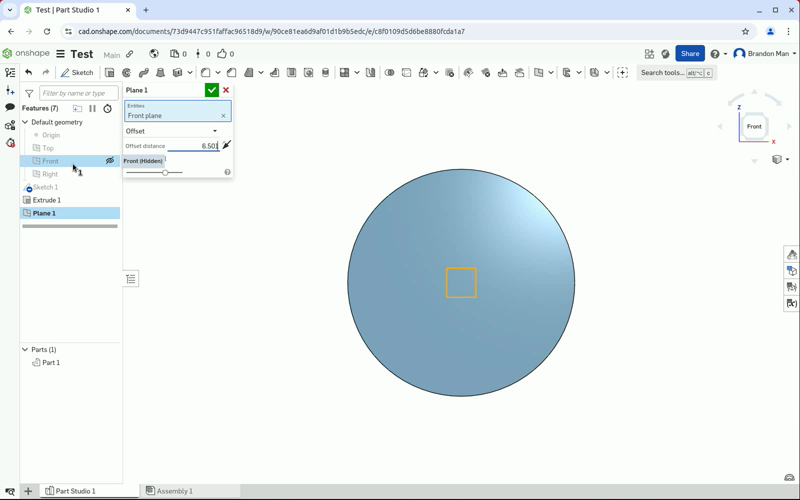
key(enter, 2)
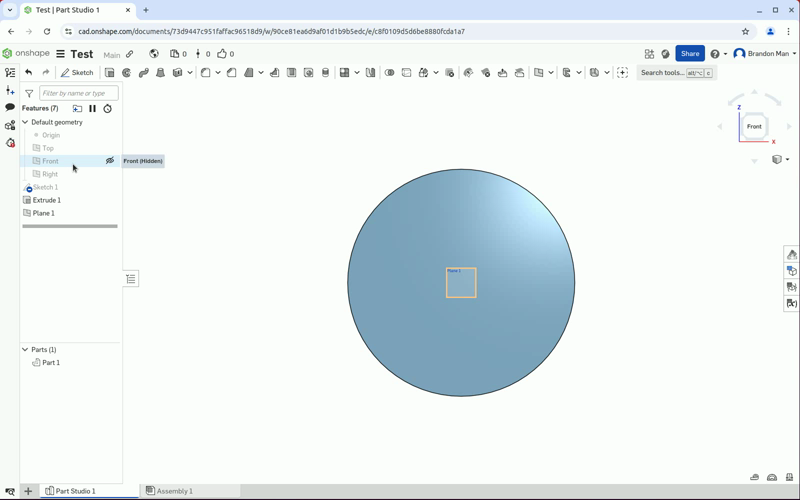
key(shift+s)
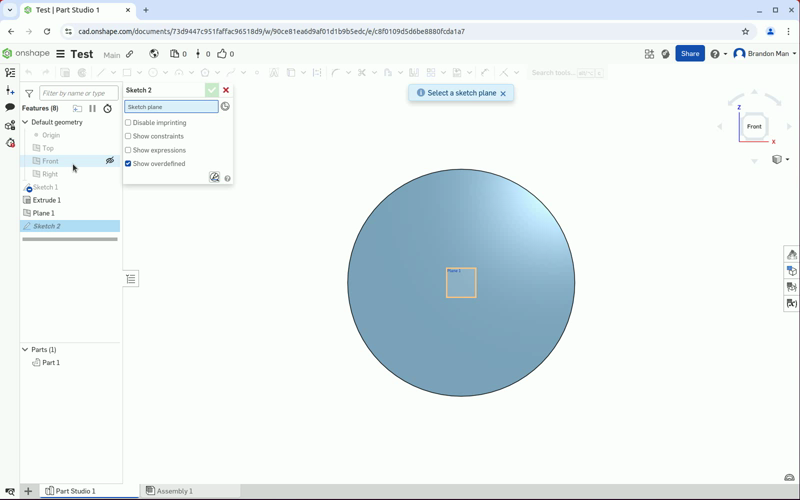
mouse_move(73, 215)
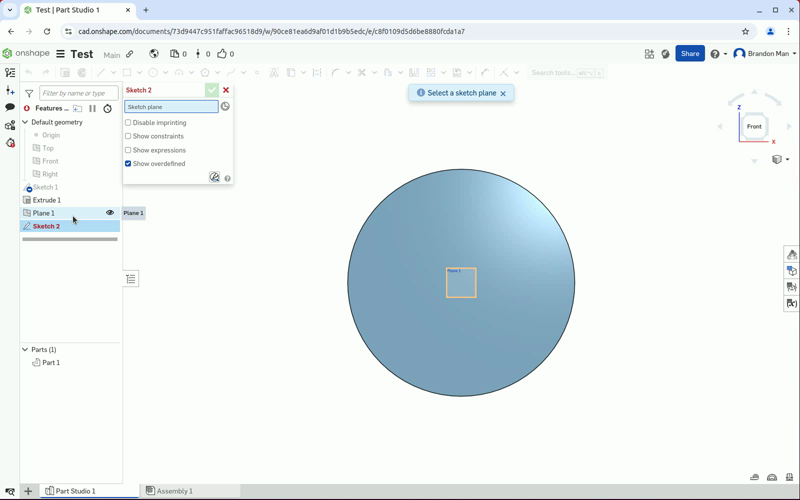
click(73, 215)
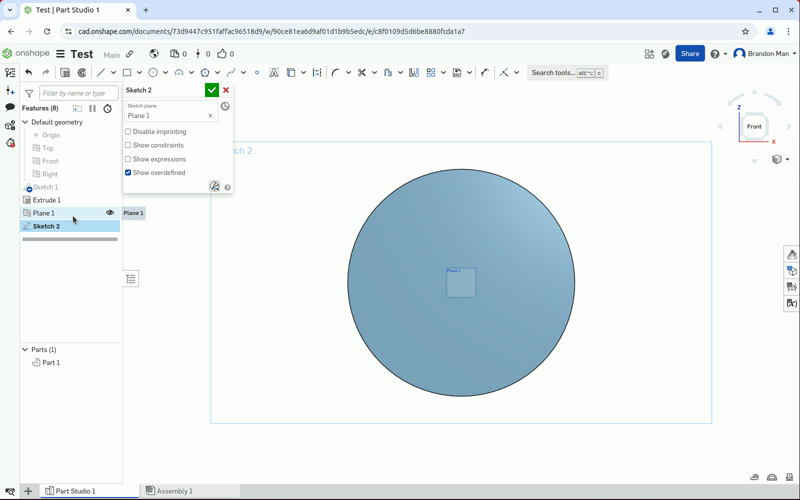
mouse_move(73, 352)
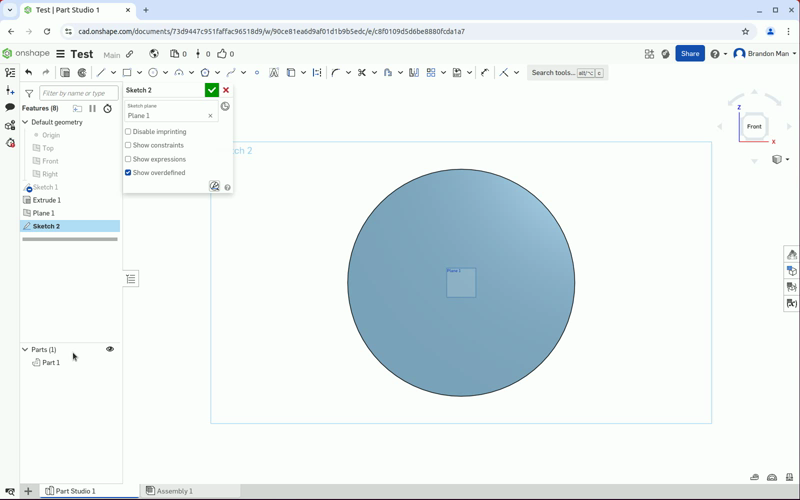
key(y)
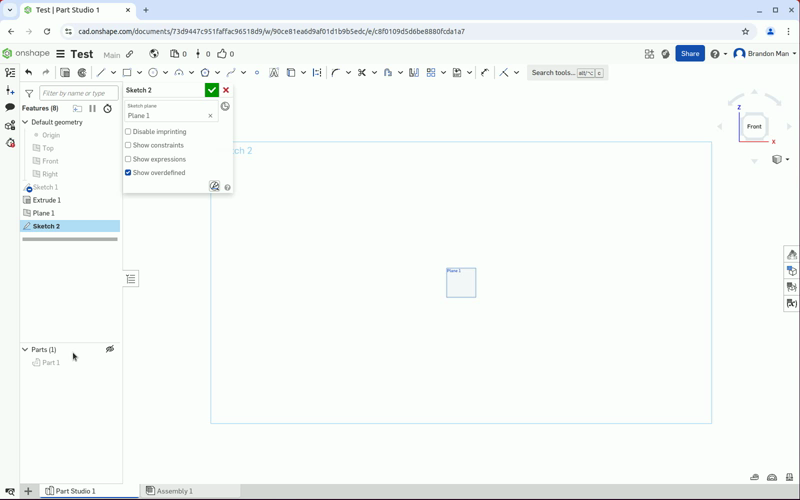
key(c)
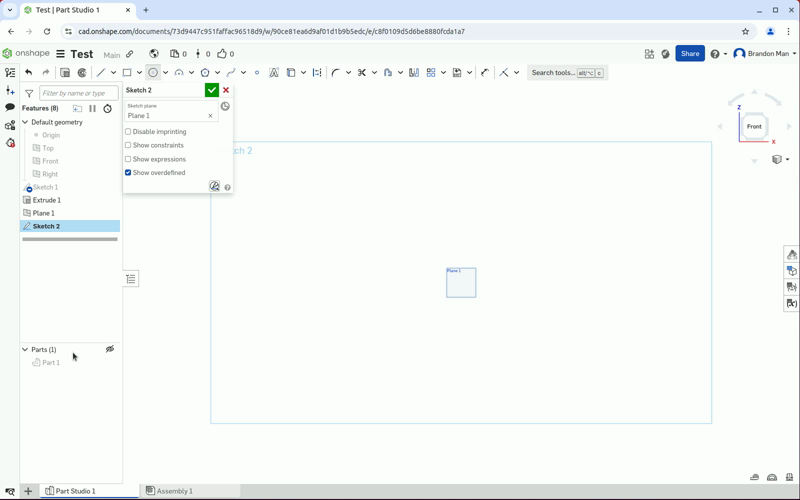
key_down(shift)
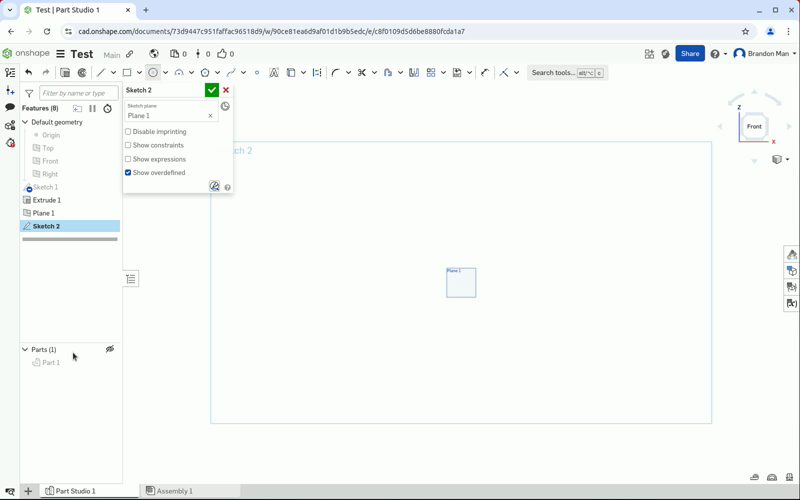
mouse_move(461, 282)
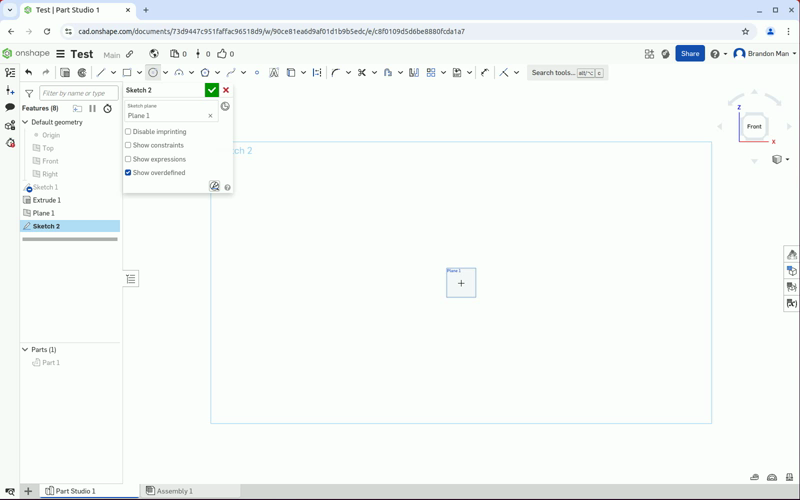
click(461, 282)
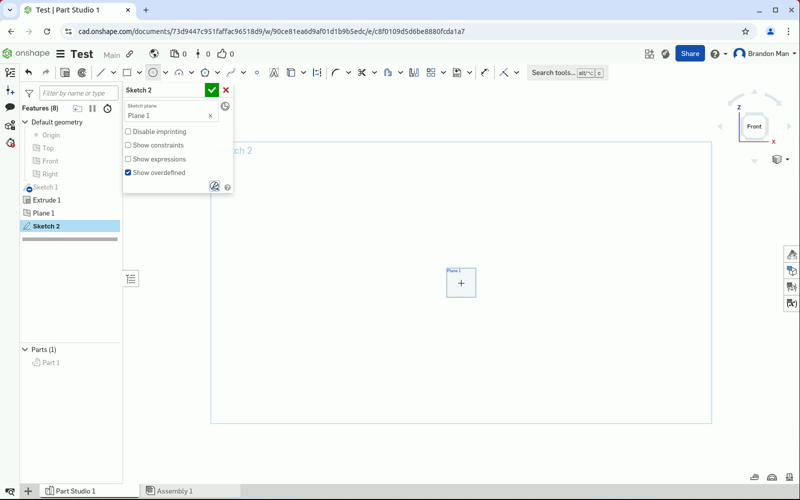
key_up(shift)
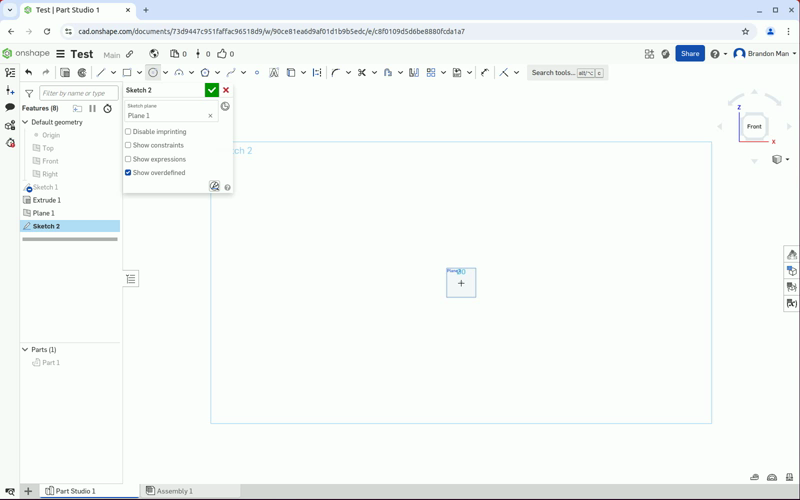
mouse_move(548, 282)
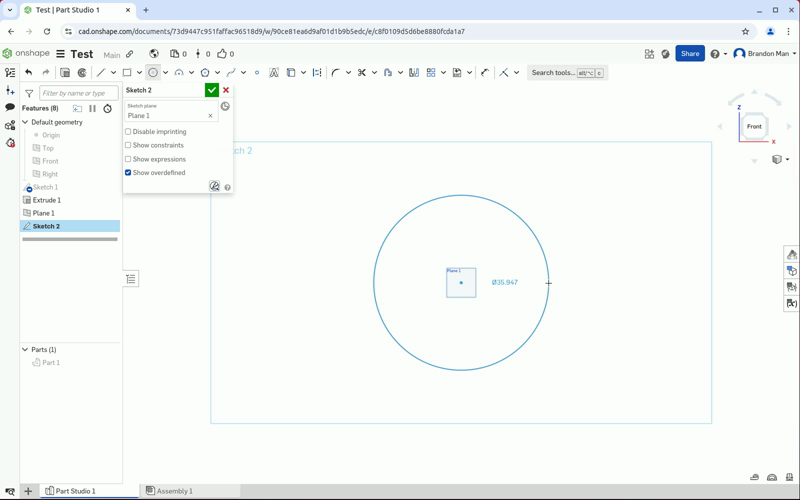
click(548, 282)
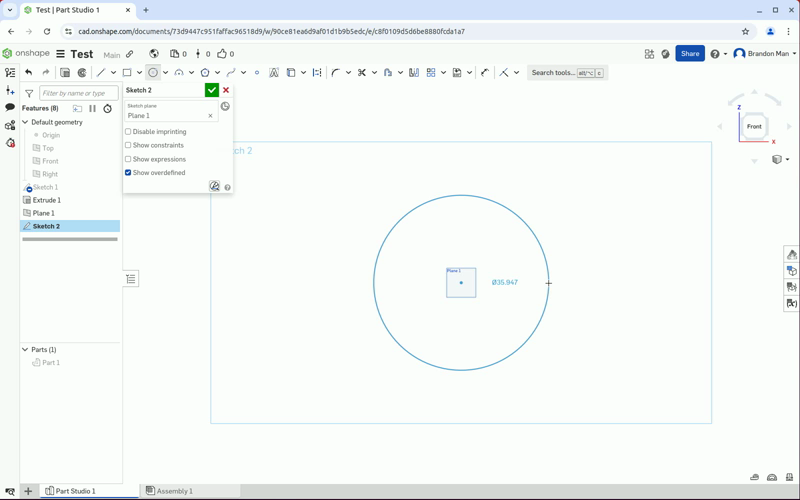
key(esc)
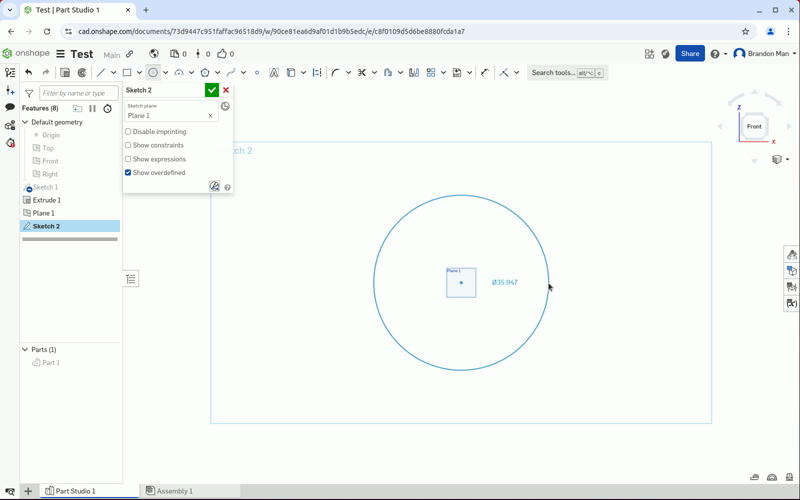
mouse_move(493, 220)
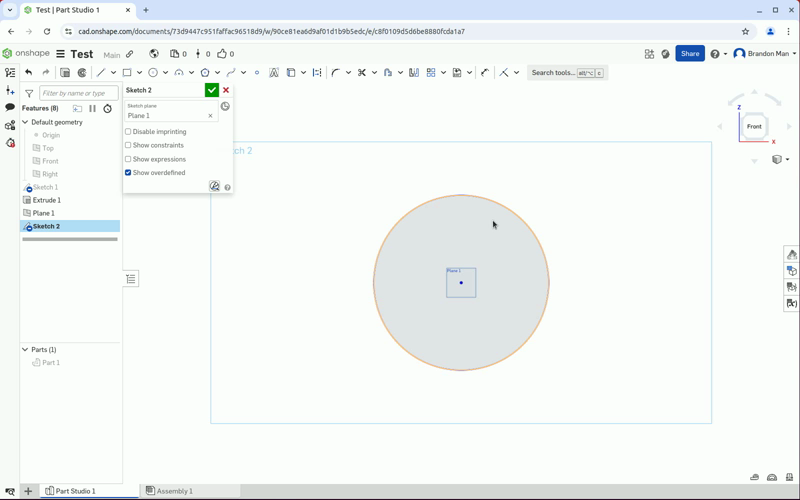
click(493, 220)
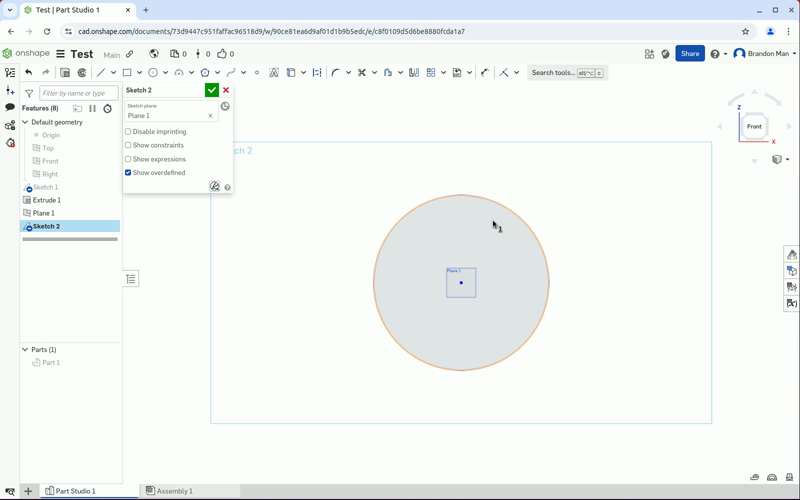
mouse_move(73, 352)
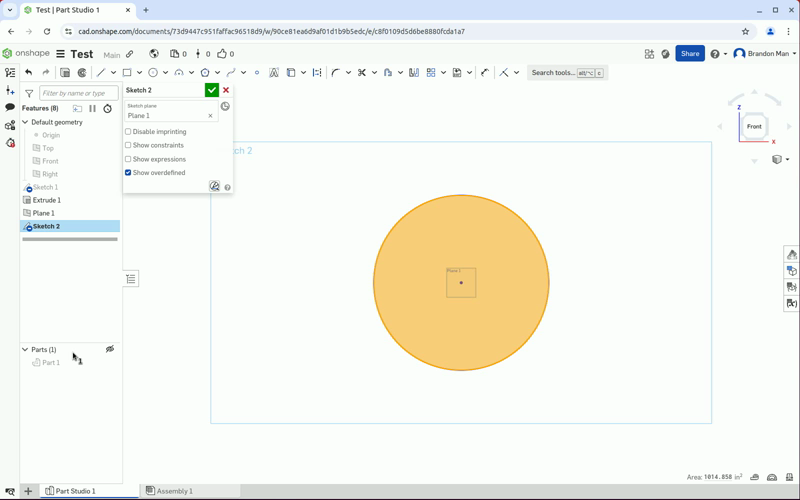
key(shift+y)
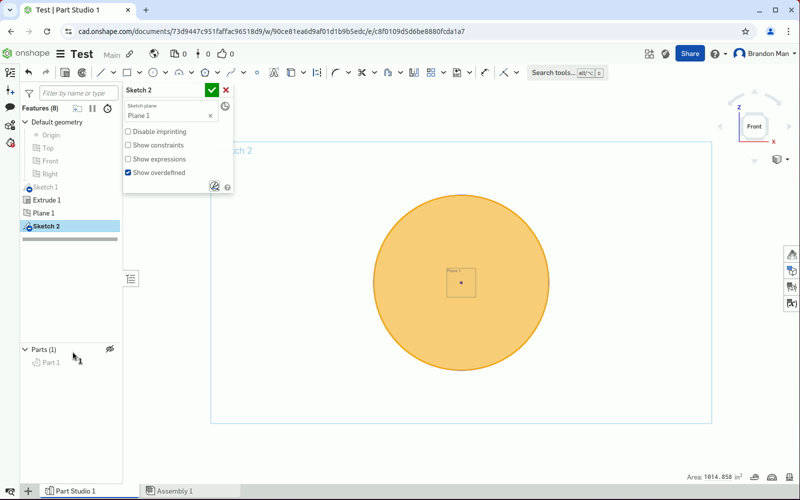
key(shift+e)
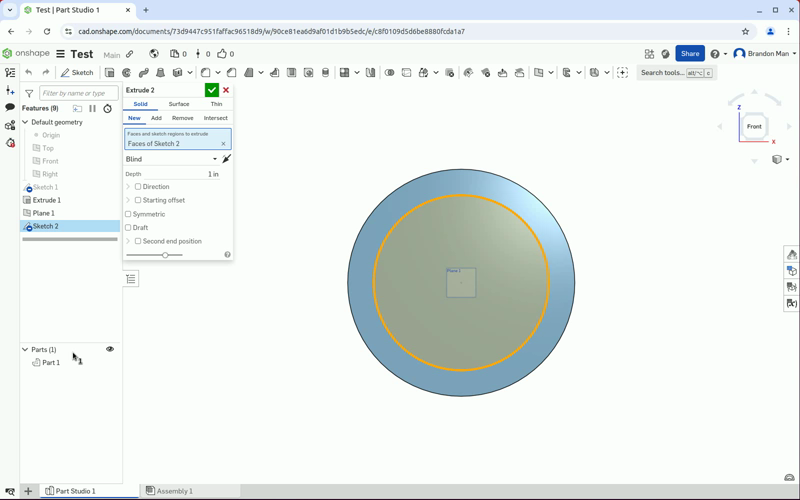
mouse_move(143, 106)
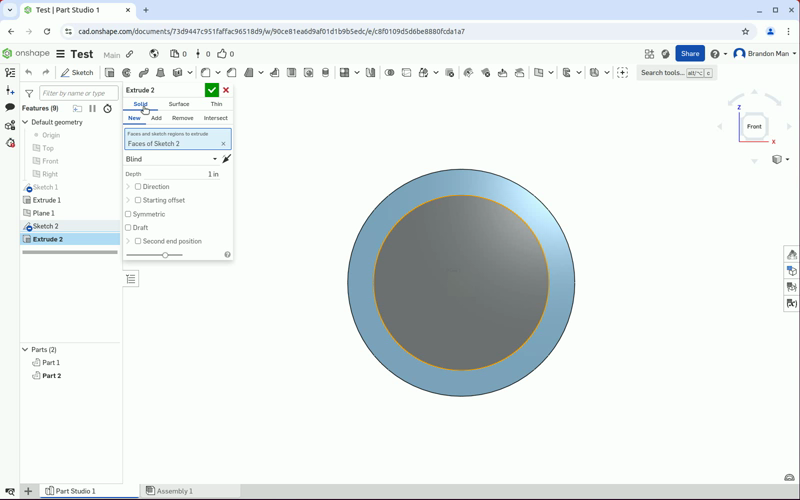
click(143, 106)
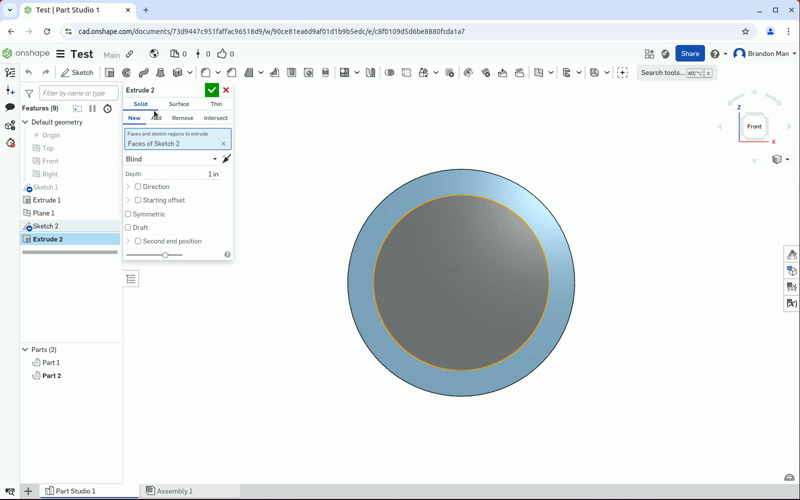
mouse_move(186, 120)
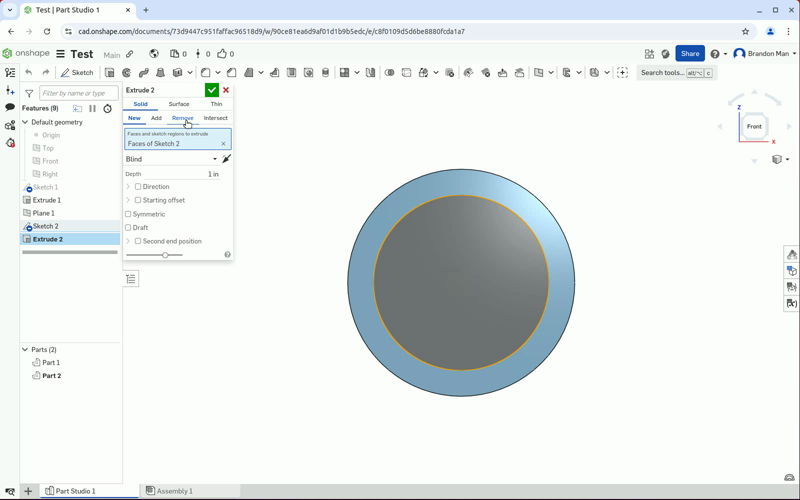
click(186, 120)
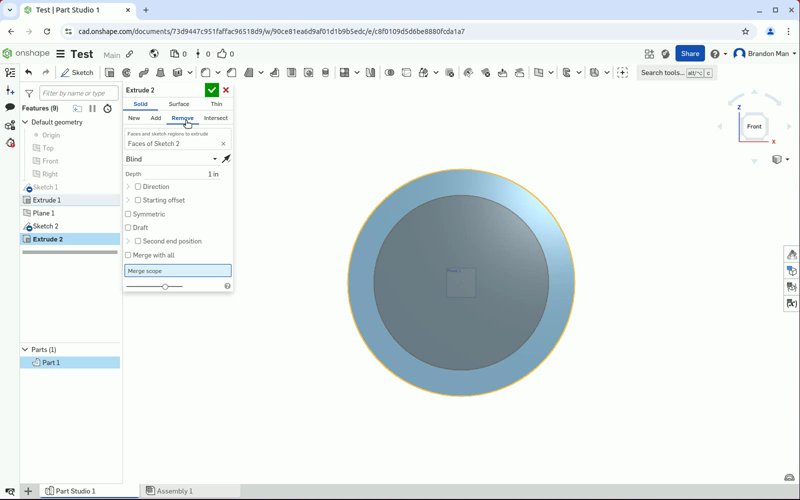
key(tab, 4)
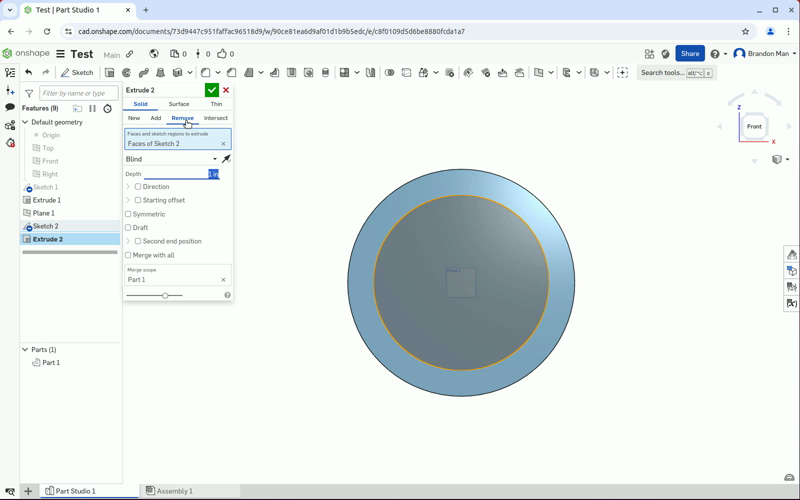
text(3.129)
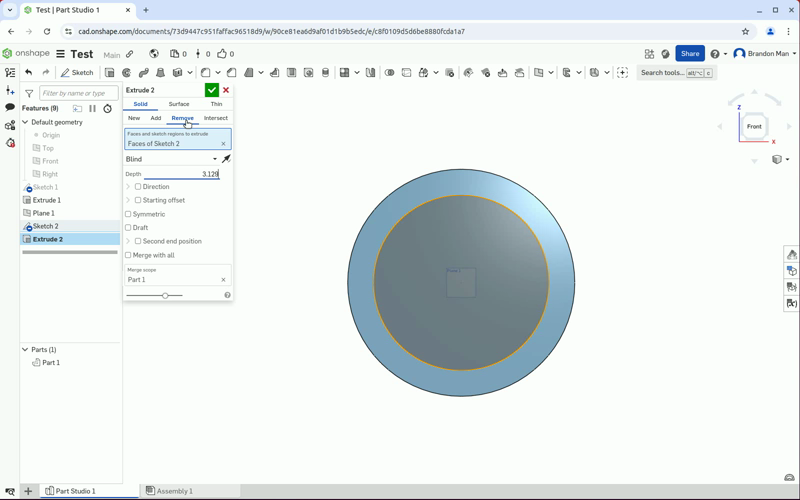
key(tab, 6)
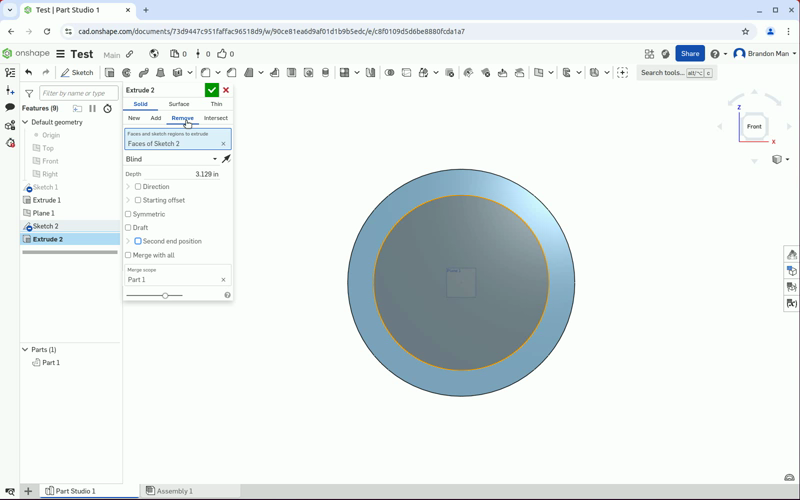
key(space)
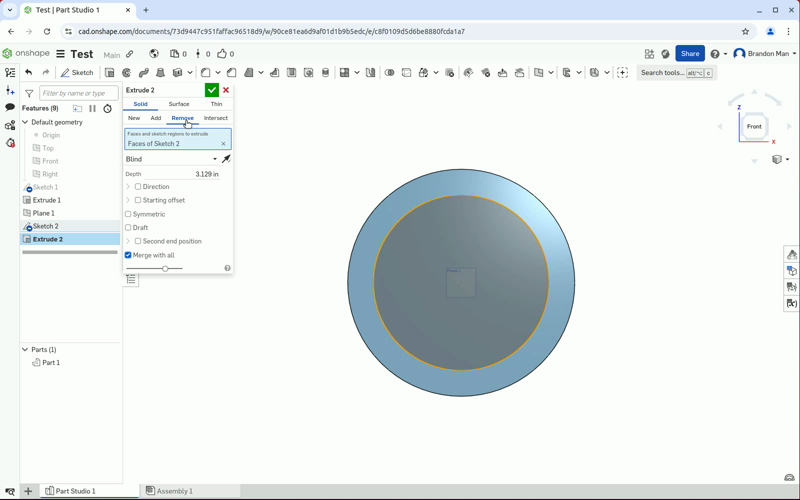
key(enter)
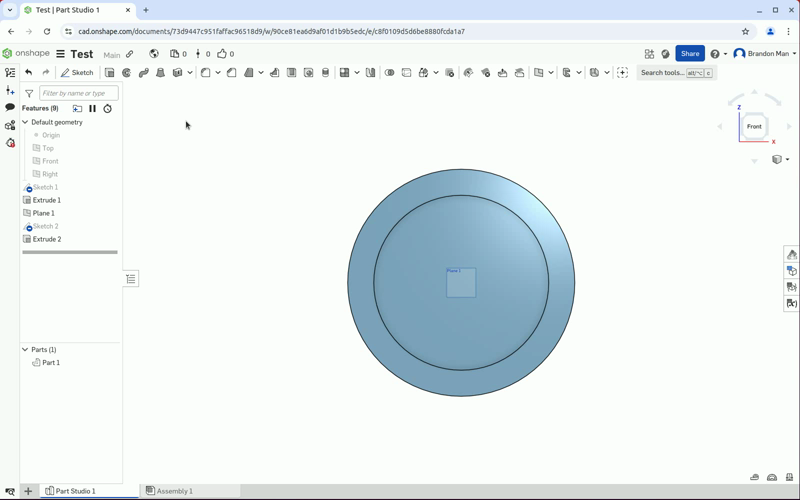
key(shift+h)
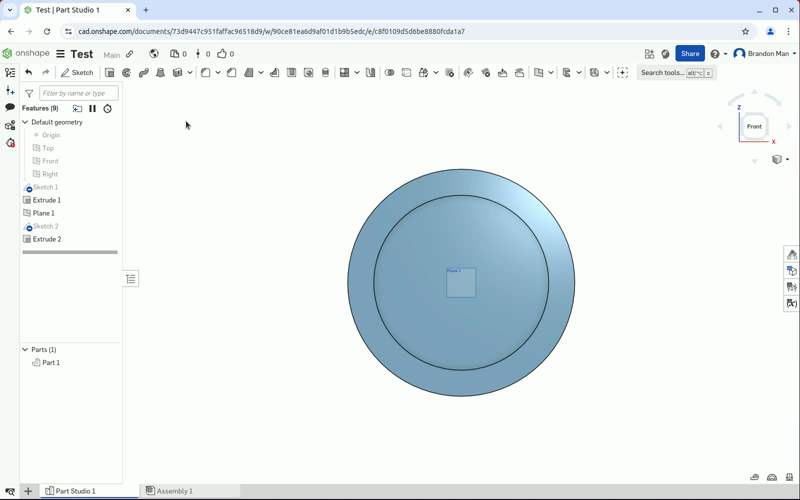
key(shift+h)
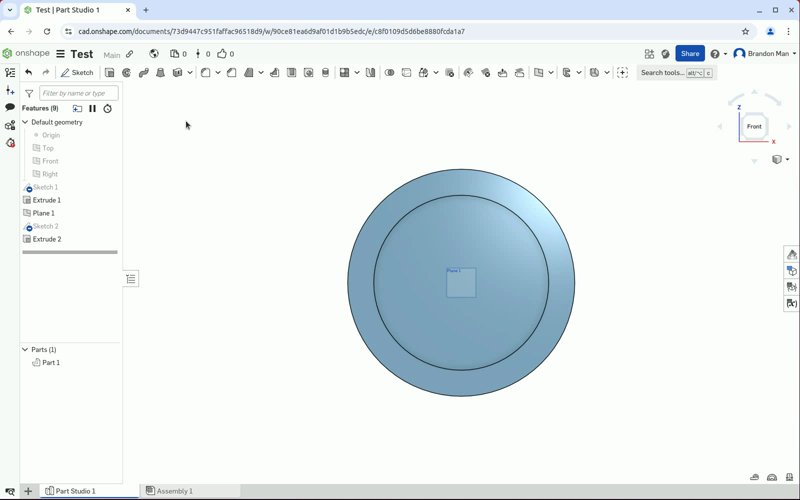
mouse_move(73, 189)
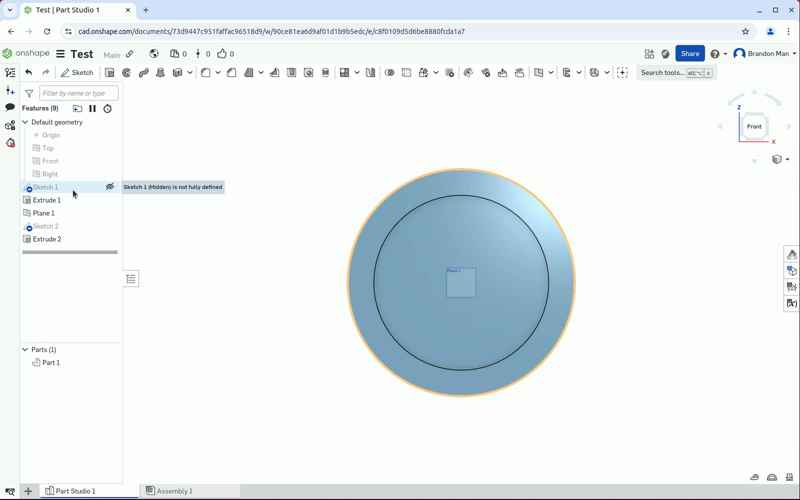
click(73, 189)
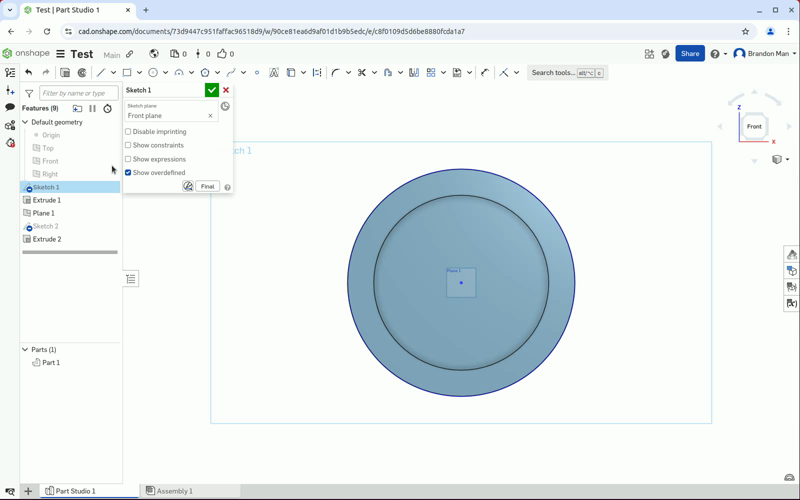
mouse_move(229, 92)
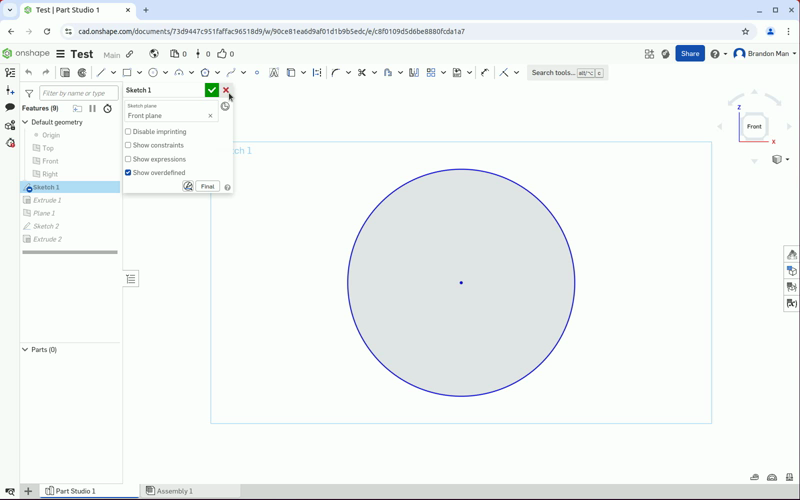
click(229, 92)
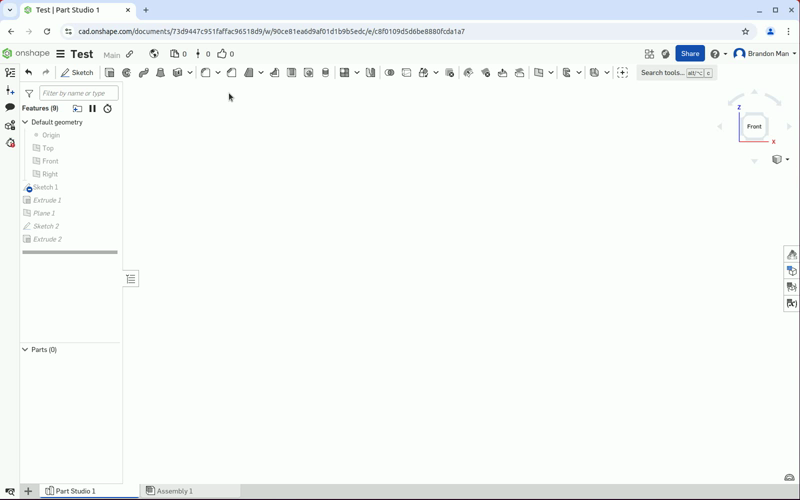
mouse_move(541, 75)
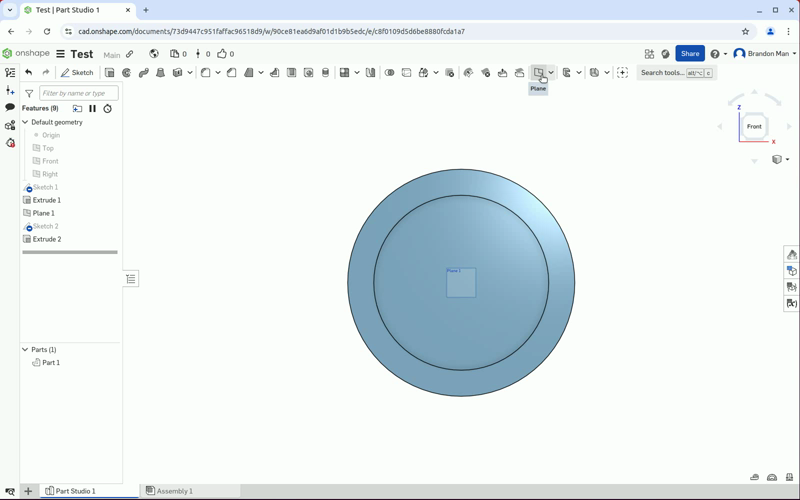
click(541, 75)
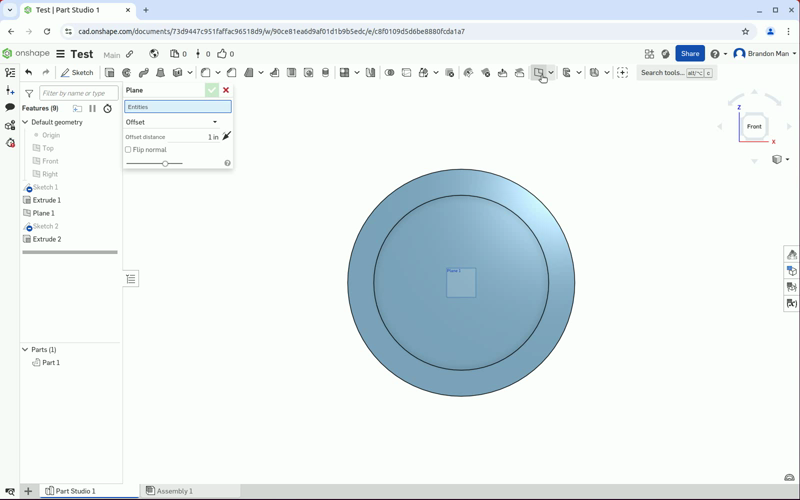
mouse_move(73, 163)
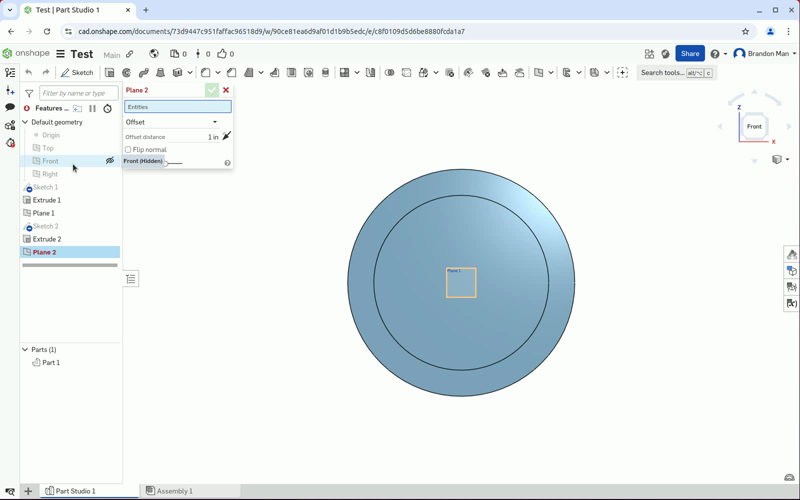
click(73, 163)
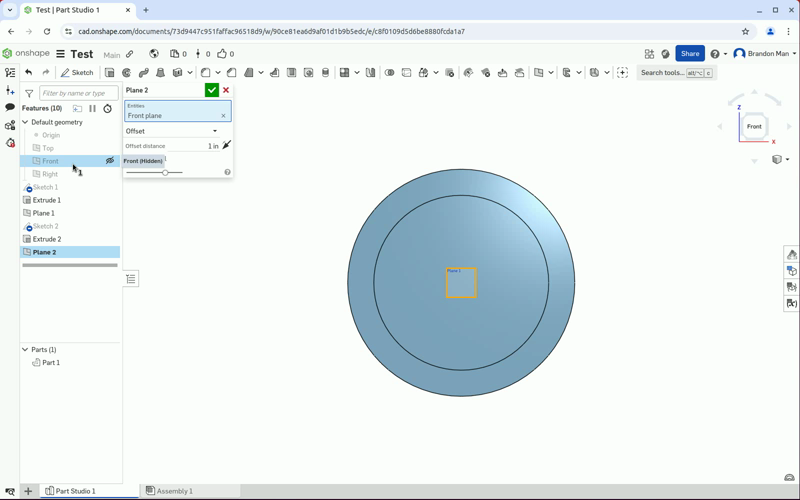
key(tab, 2)
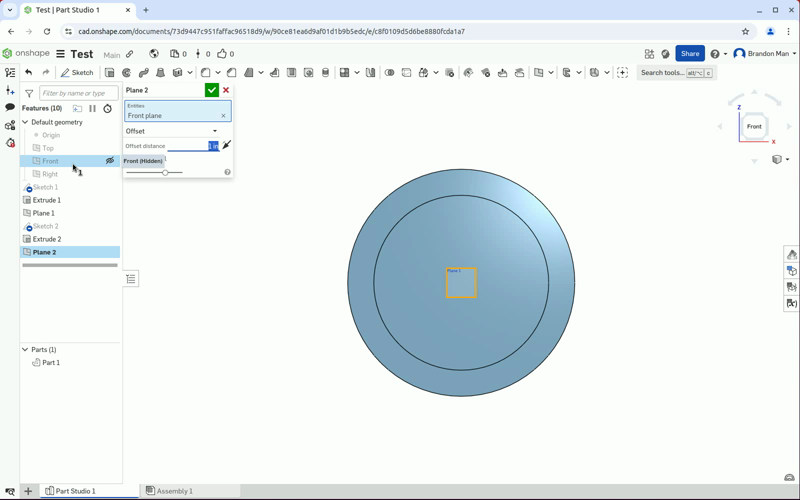
text(3.358)
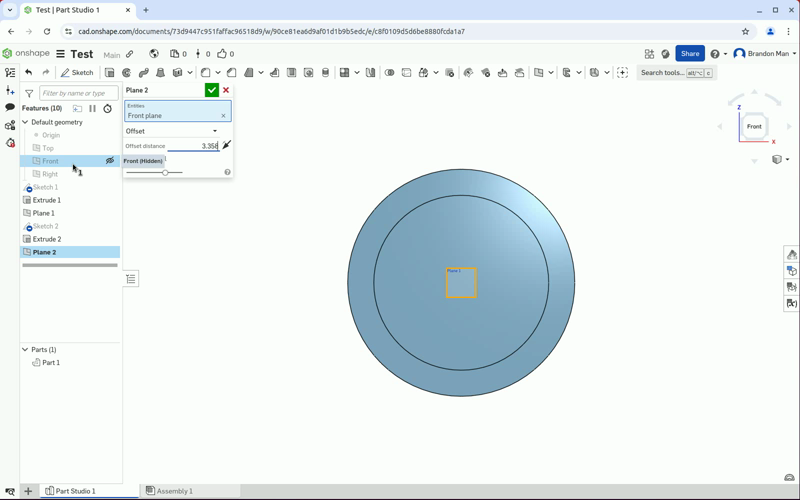
key(enter, 2)
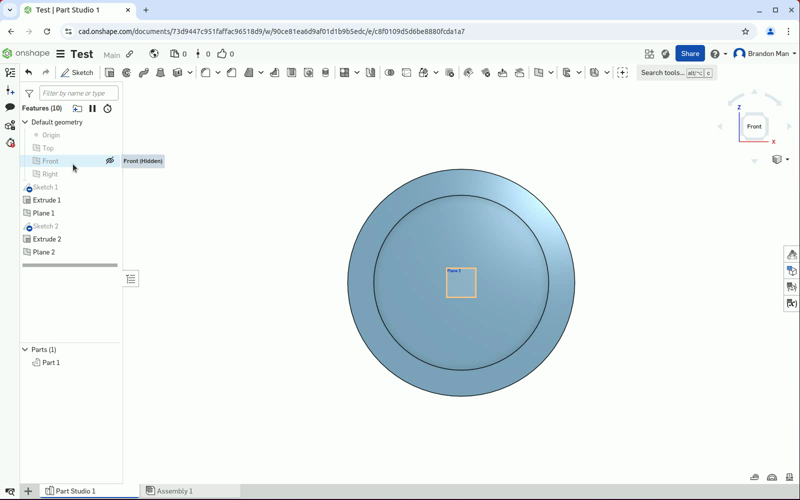
key(shift+s)
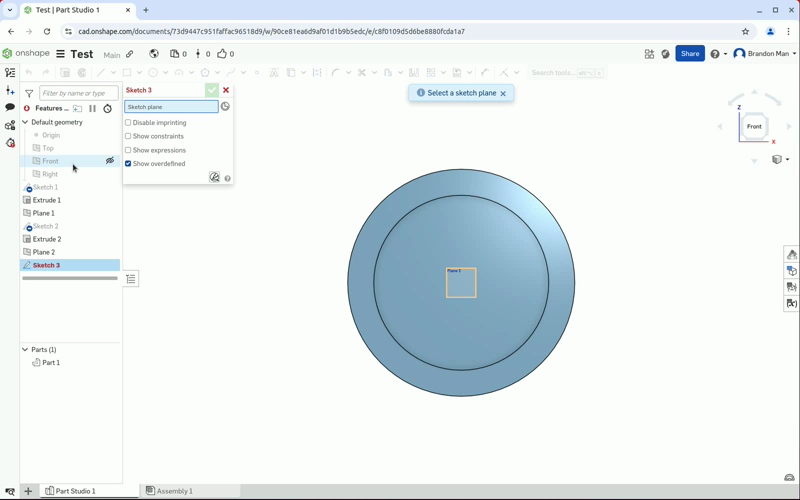
mouse_move(73, 254)
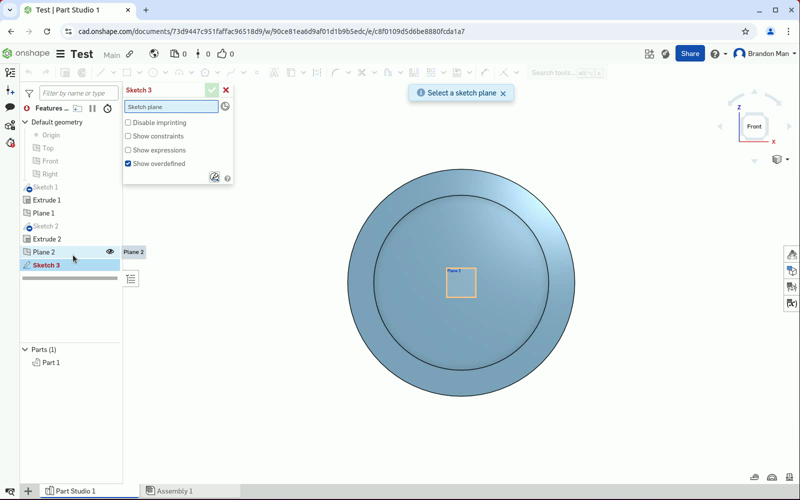
click(73, 254)
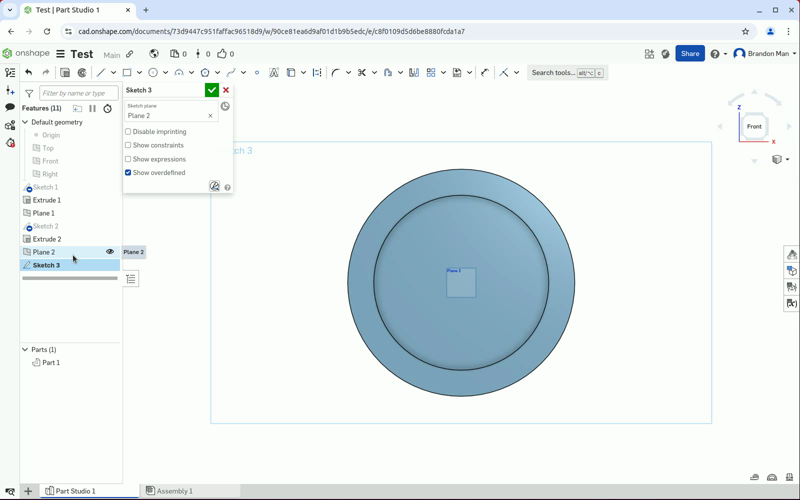
mouse_move(73, 352)
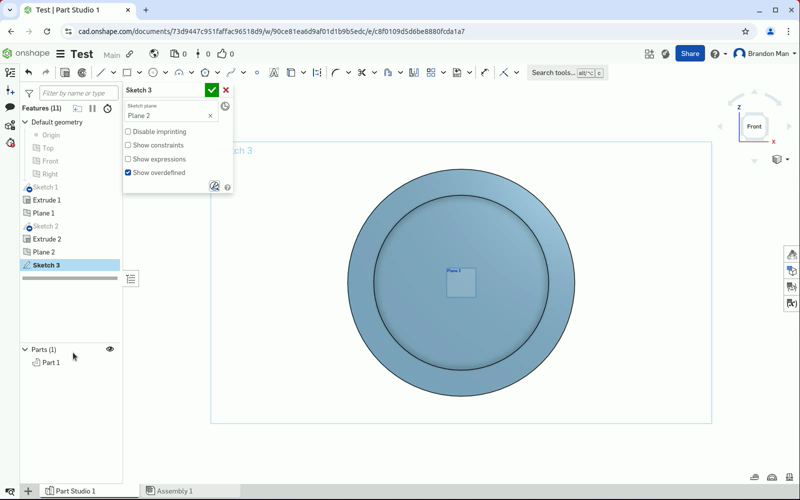
key(y)
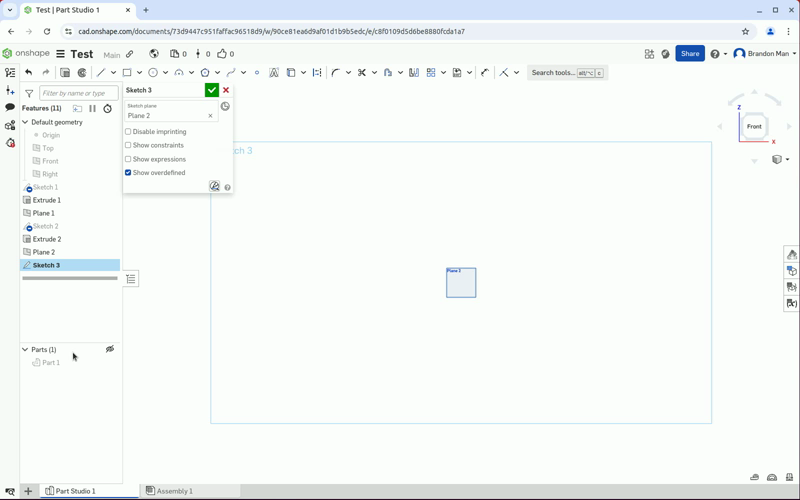
key(c)
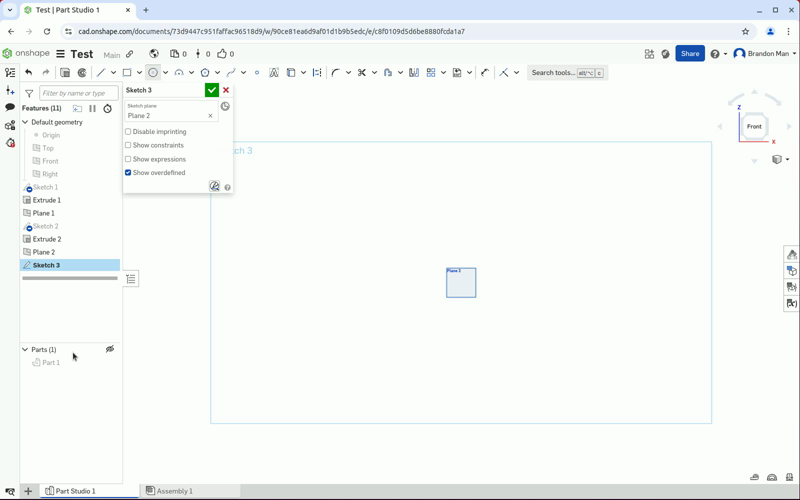
key_down(shift)
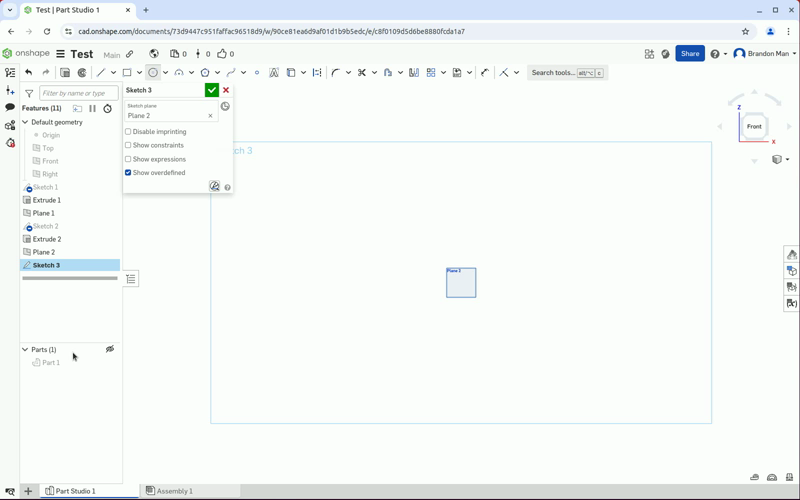
mouse_move(461, 282)
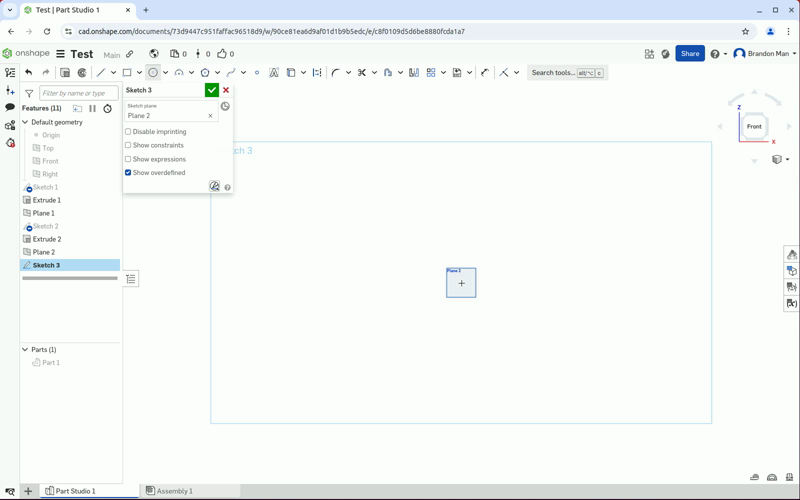
click(461, 282)
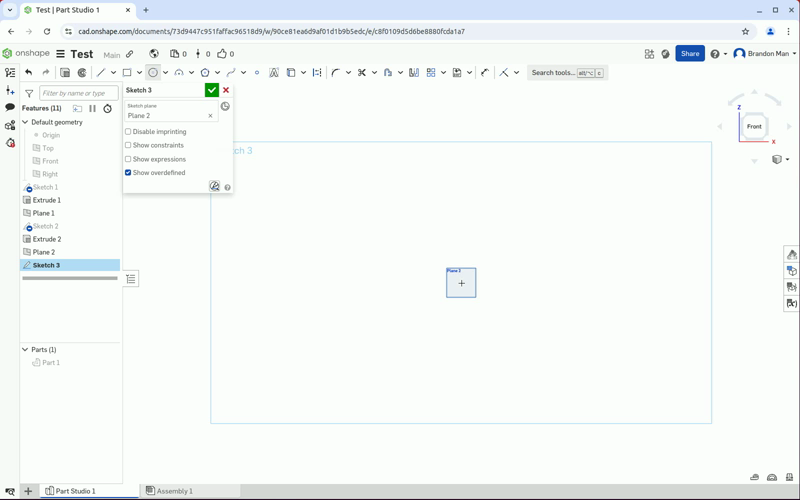
key_up(shift)
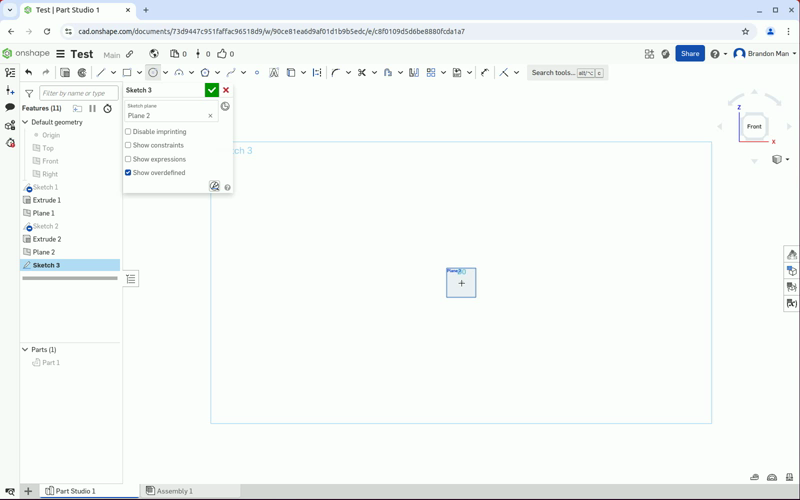
mouse_move(493, 282)
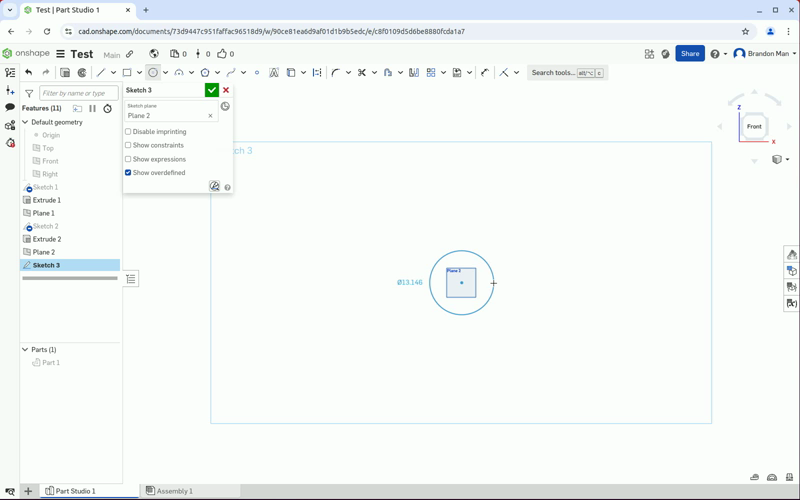
click(493, 282)
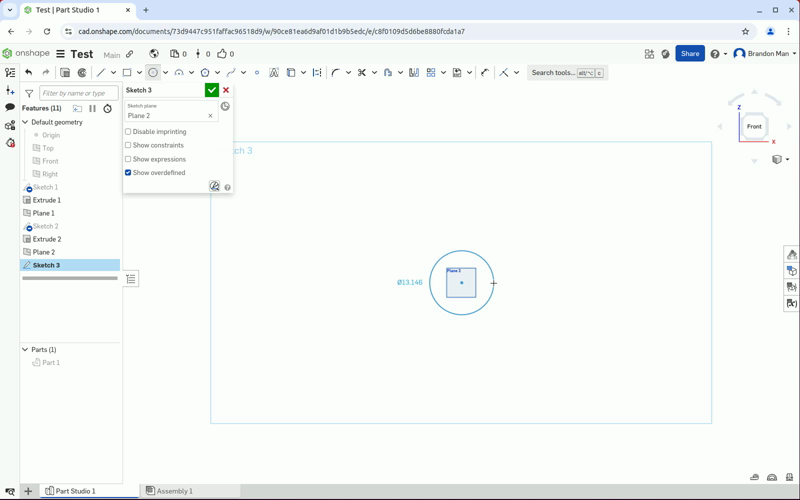
key(esc)
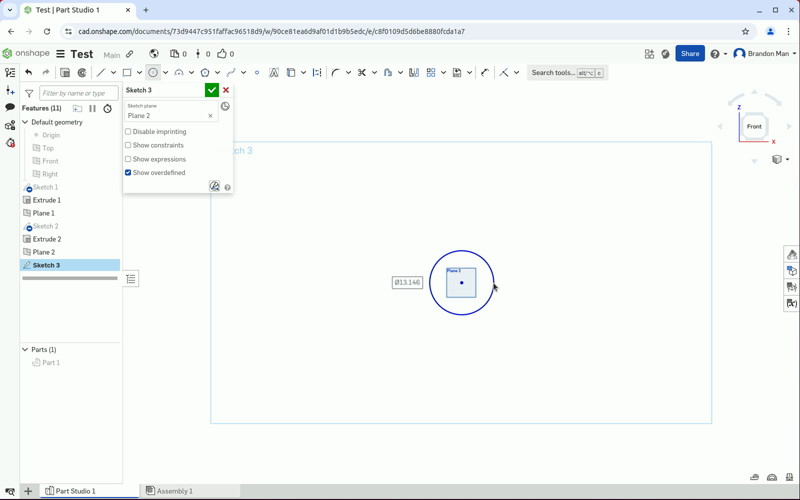
mouse_move(455, 307)
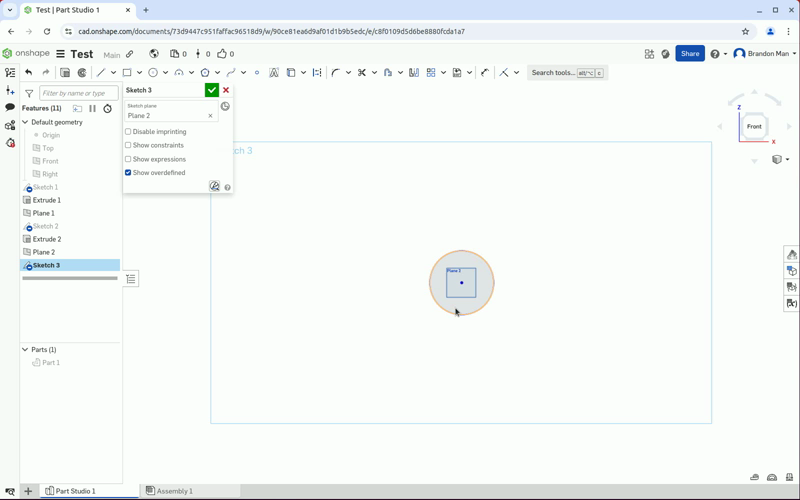
click(455, 307)
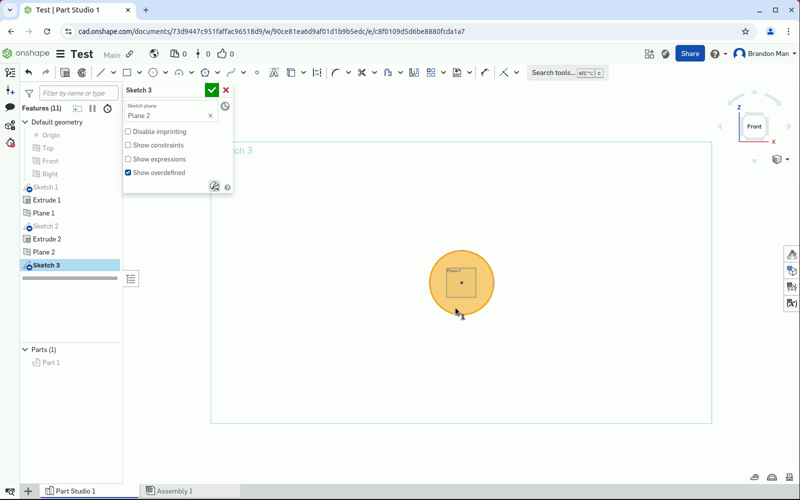
mouse_move(73, 352)
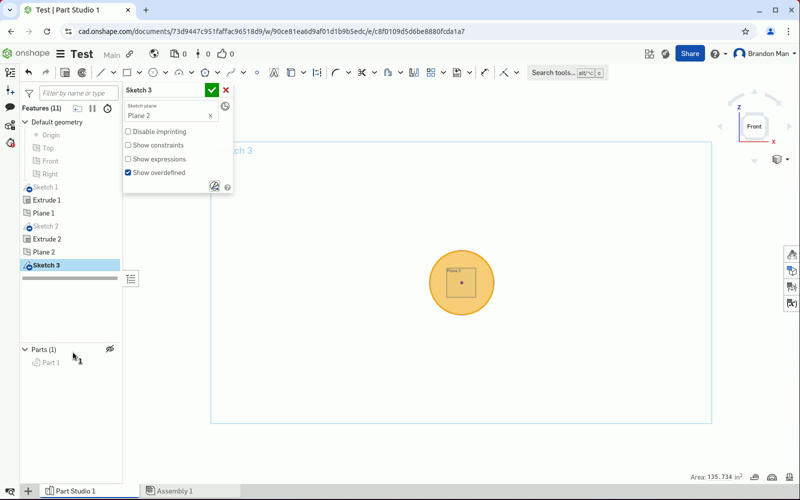
key(shift+y)
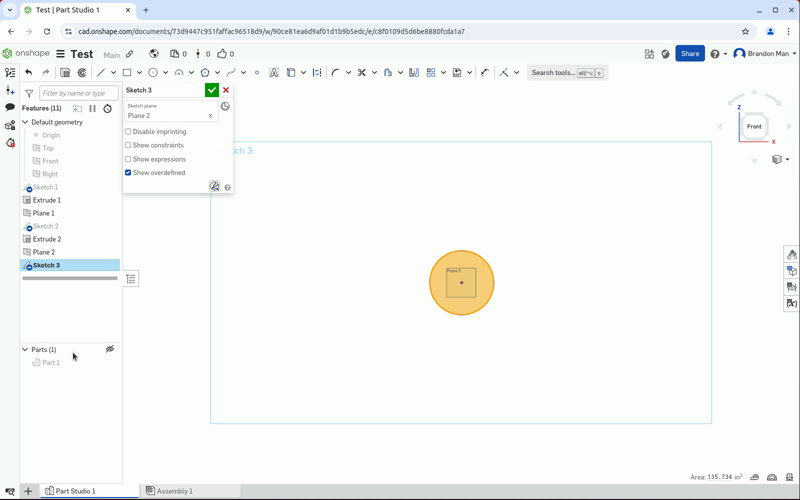
key(shift+e)
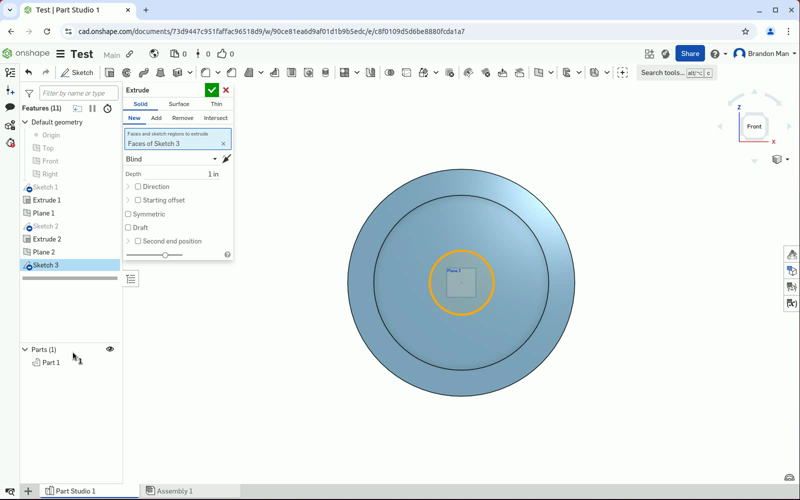
mouse_move(143, 106)
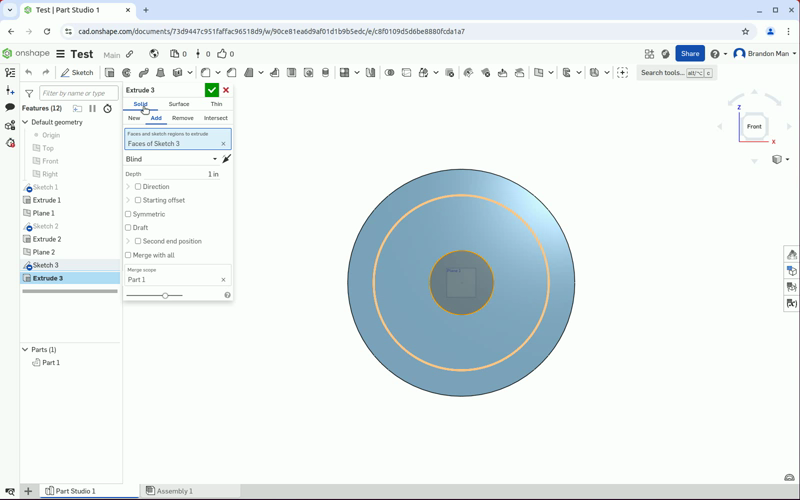
click(143, 106)
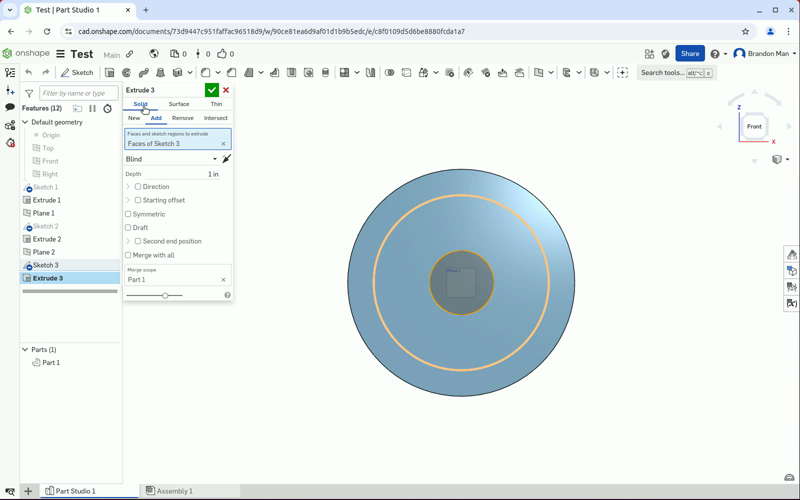
mouse_move(137, 120)
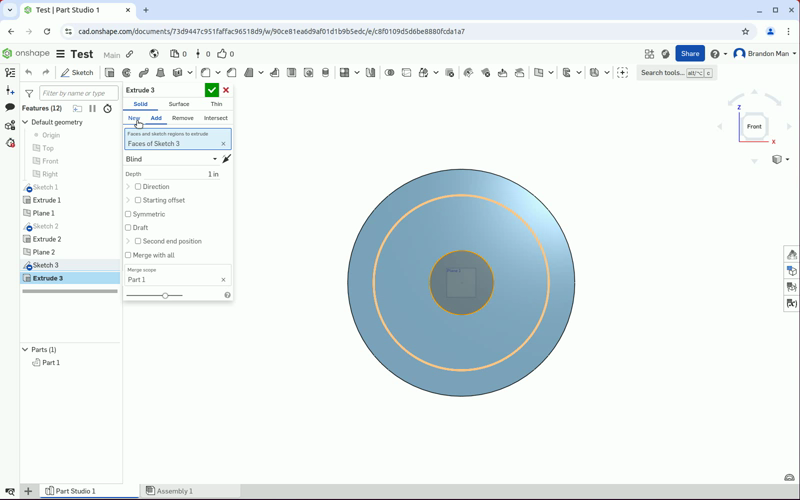
click(137, 120)
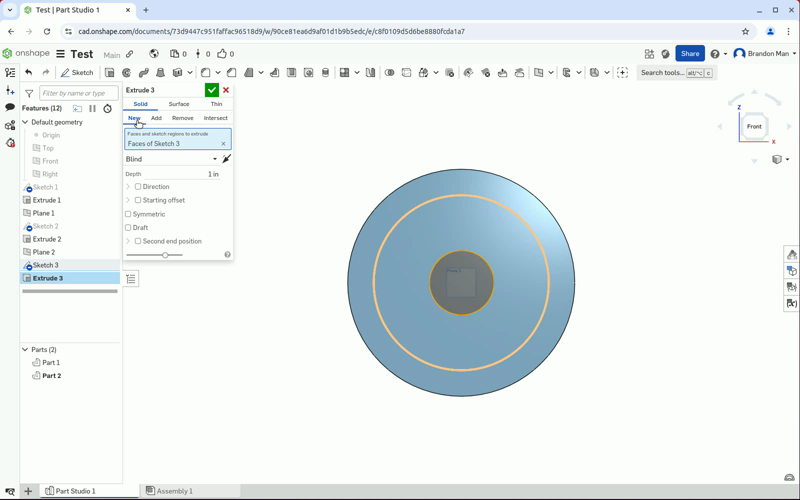
key(tab, 4)
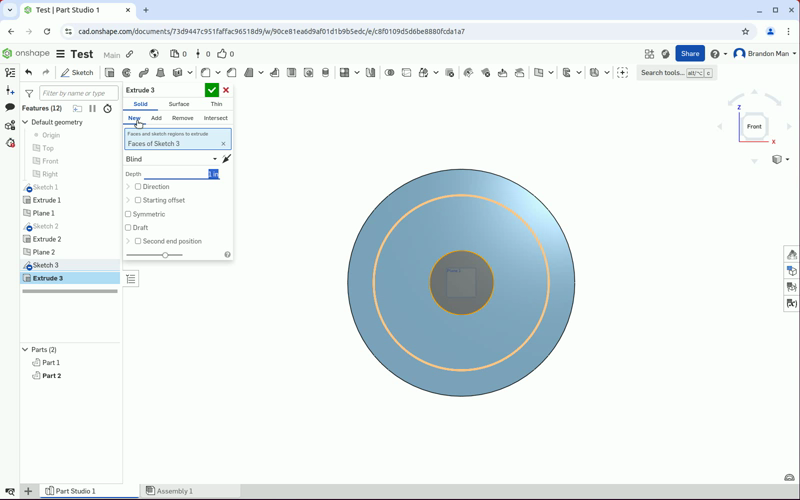
text(6.258)
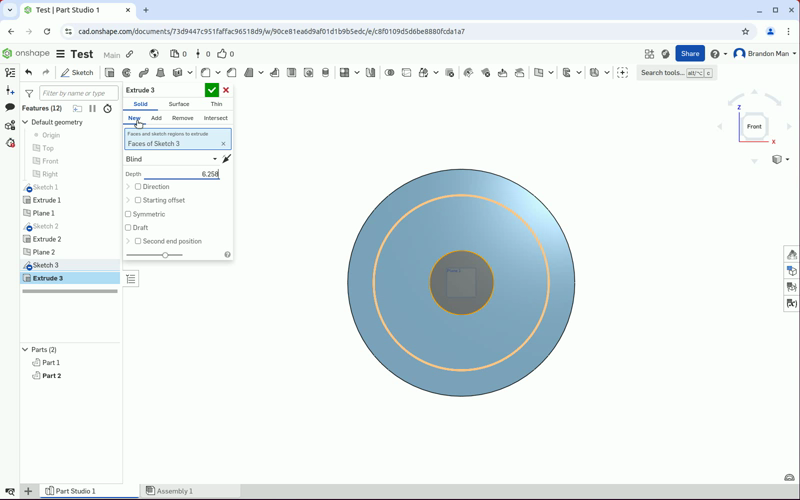
key(enter)
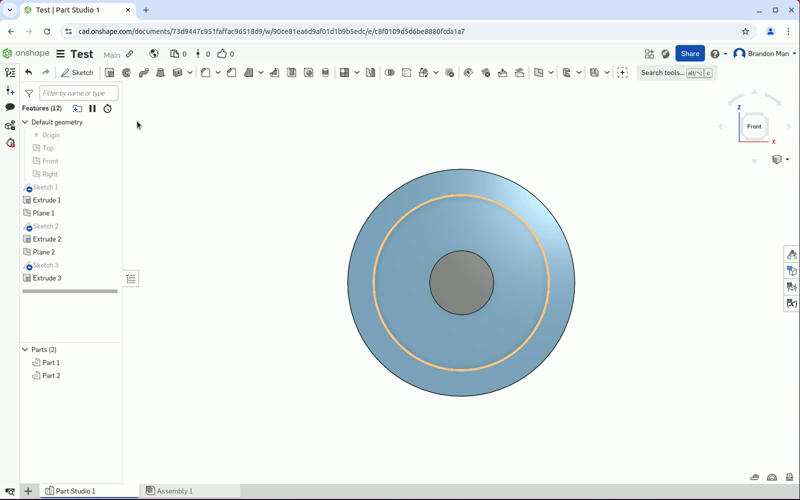
key(shift+h)
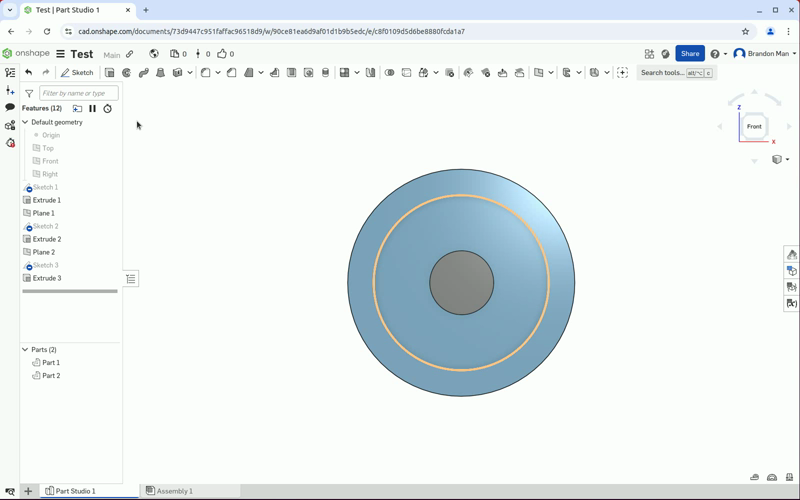
key(shift+h)
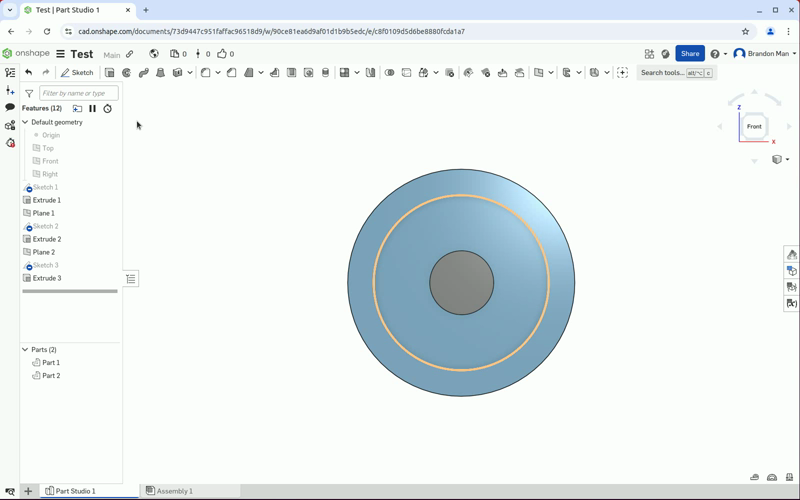
key(shift+7)
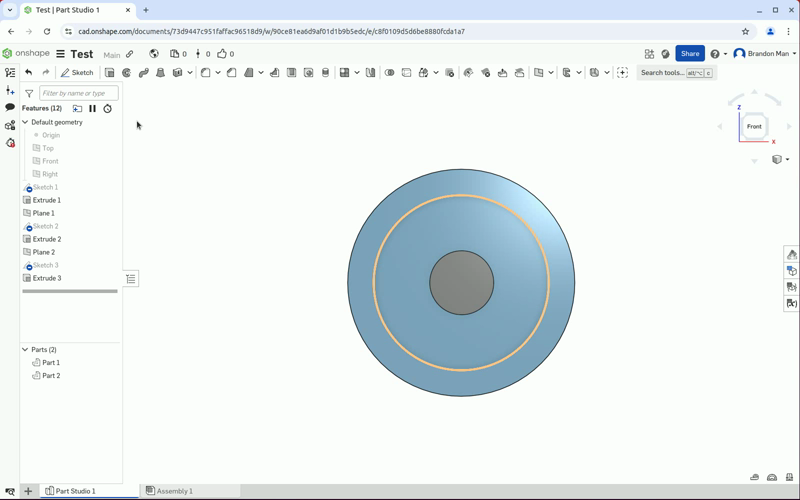
key(left, 2)
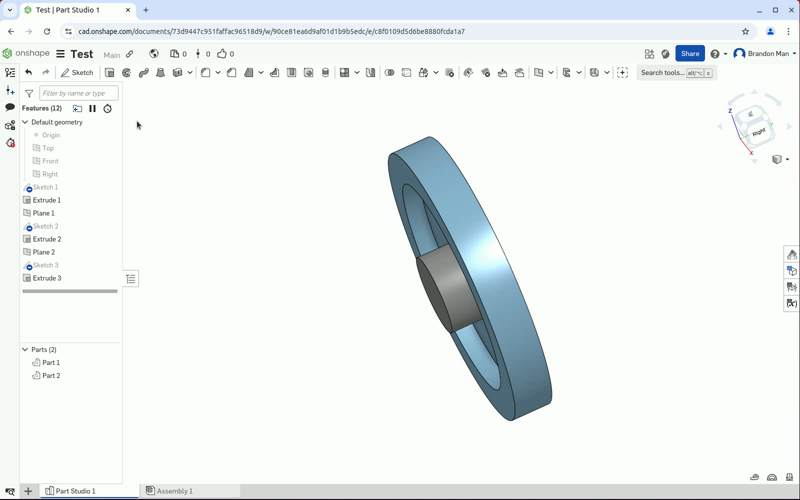
key(down, 2)
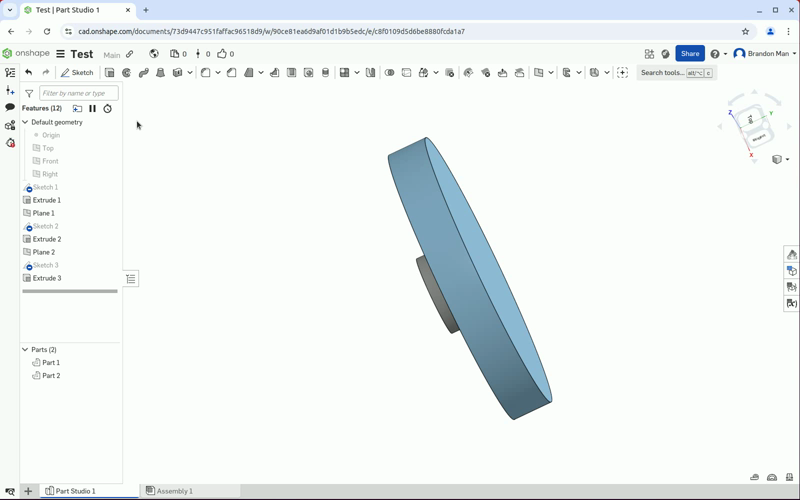
key(up, 2)
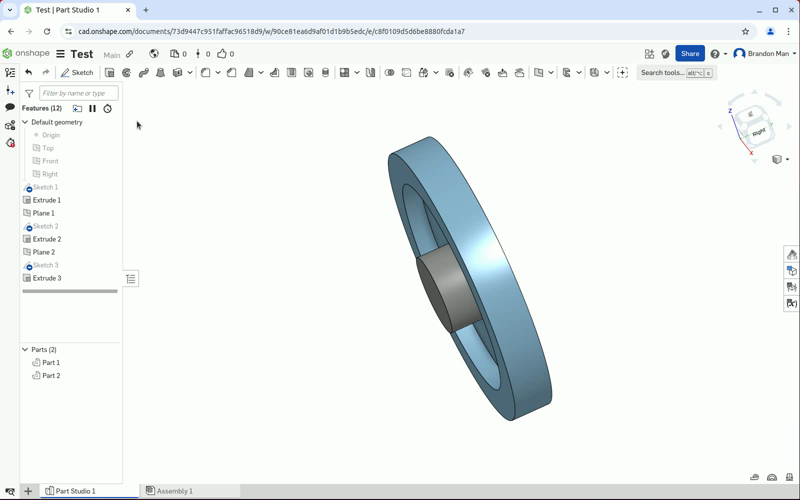
key(right, 2)
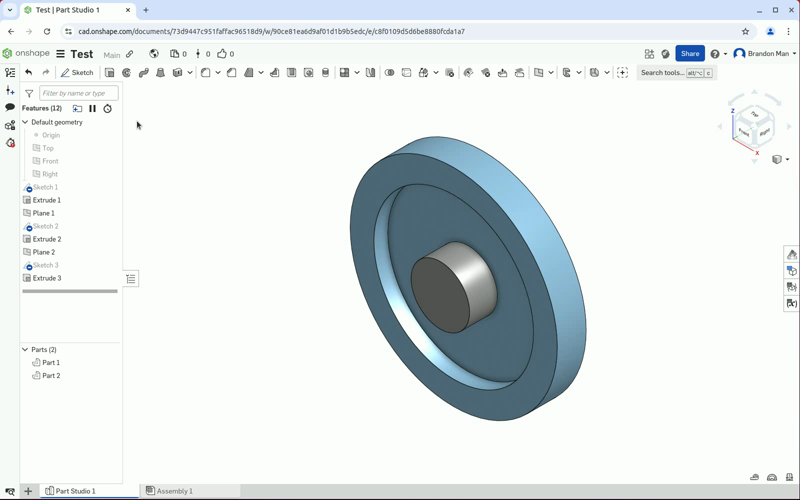
mouse_move(73, 189)
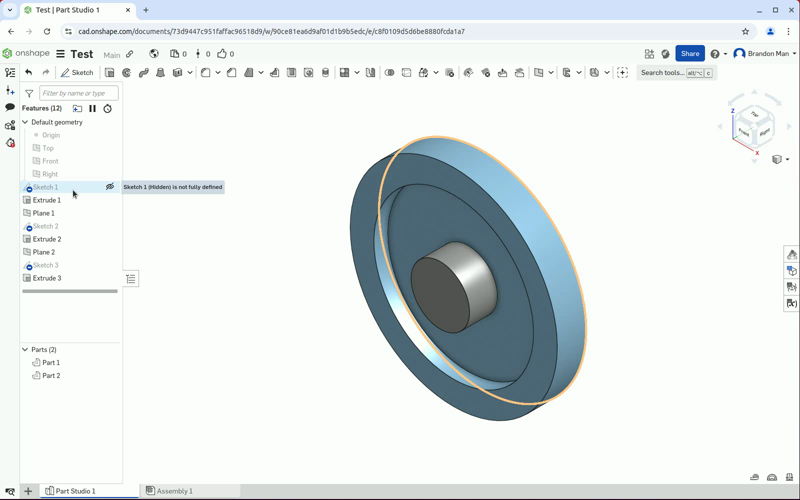
click(73, 189)